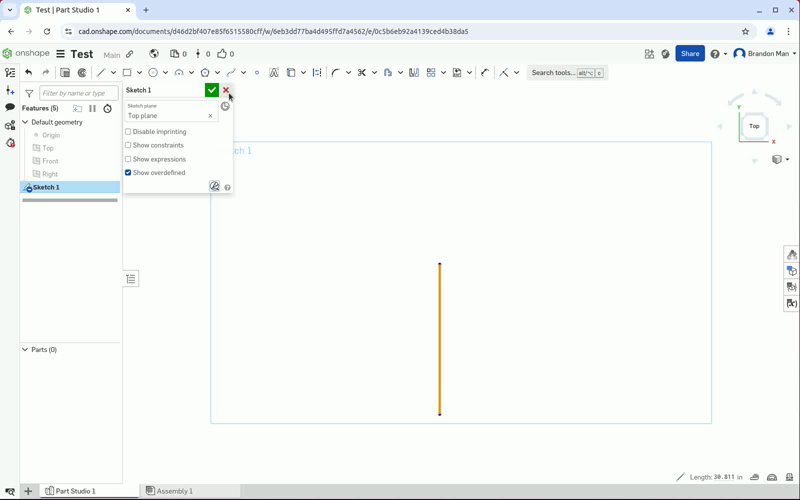
key(shift+h)
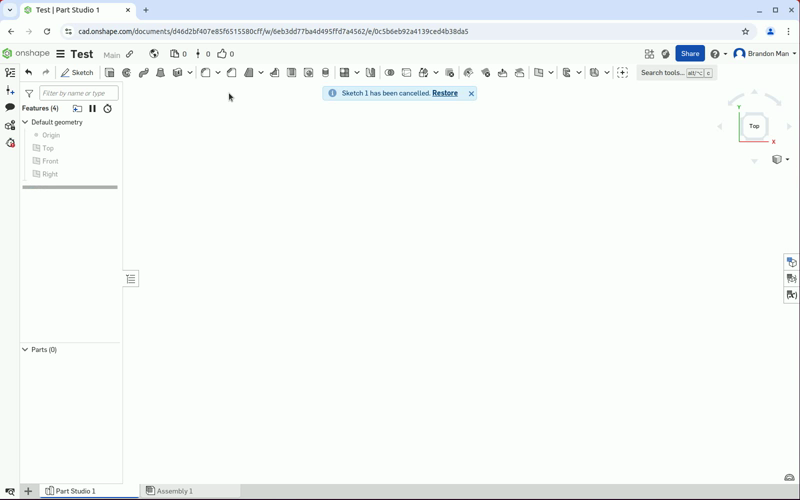
mouse_move(73, 352)
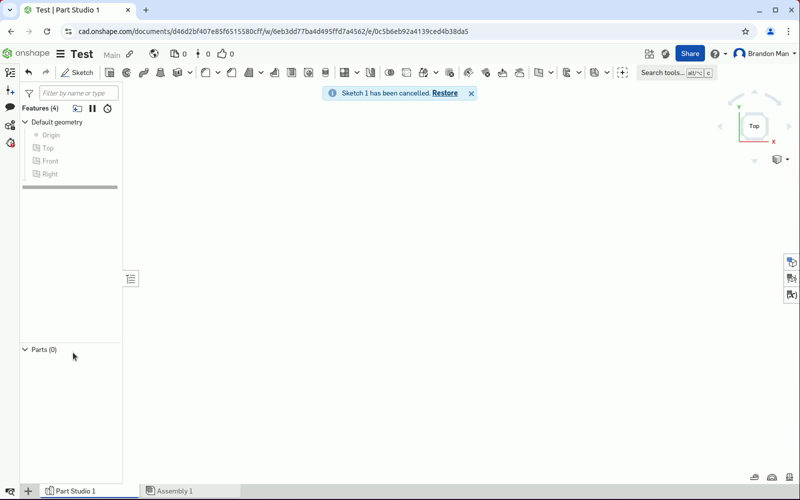
key(y)
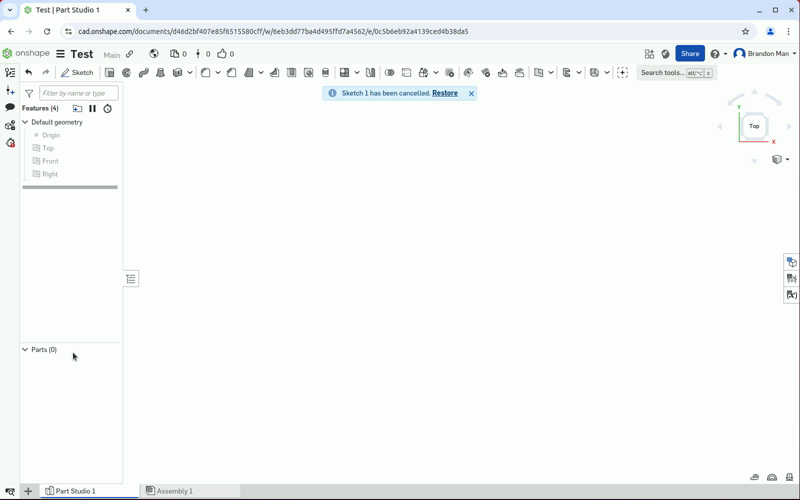
key(shift+p)
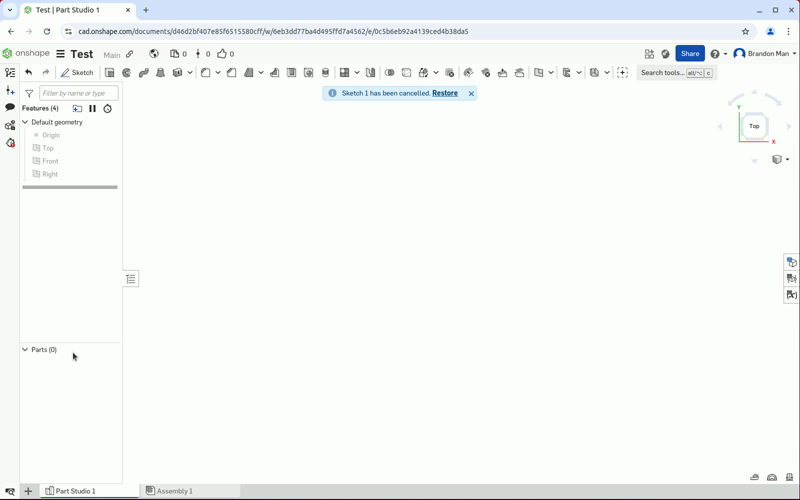
key(space)
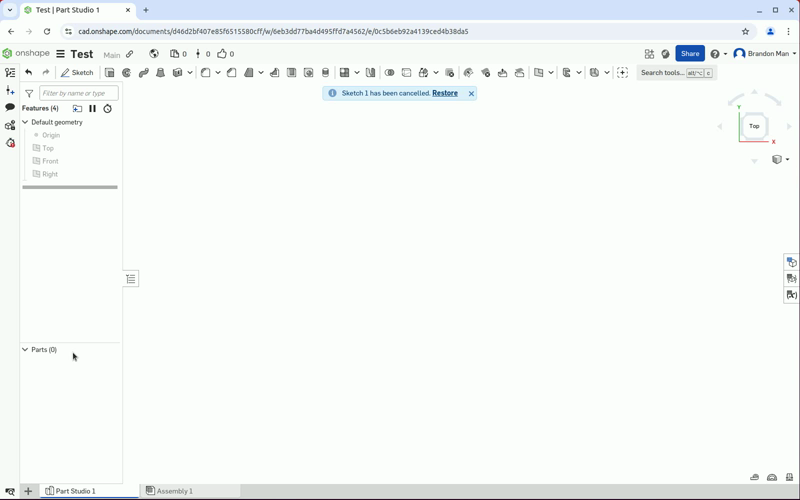
key_down(shift)
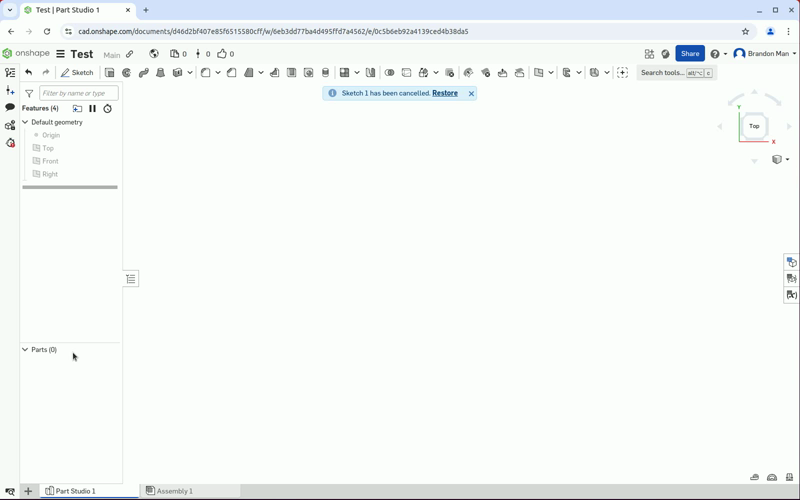
key(up)
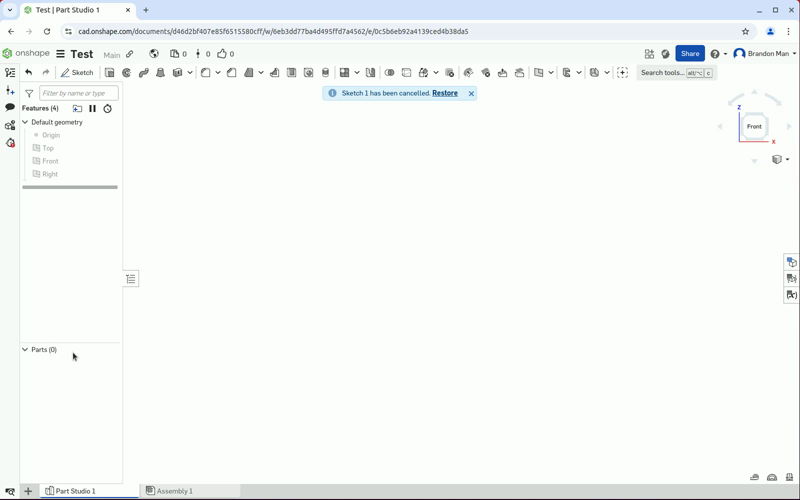
key_up(shift)
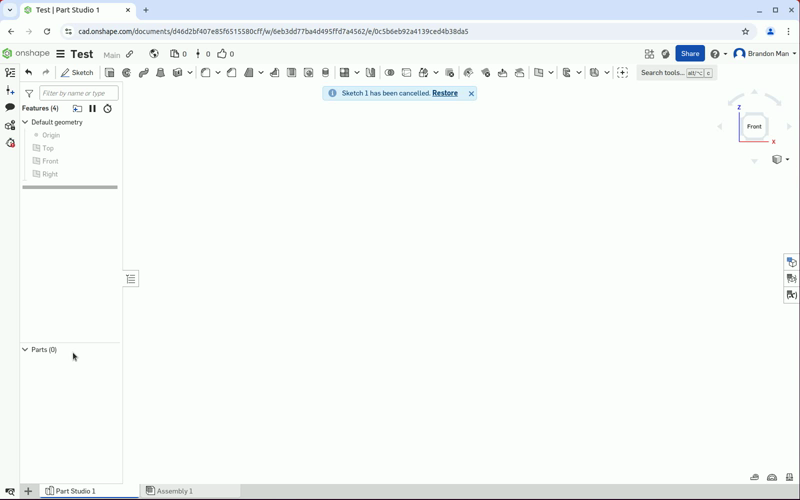
key(space)
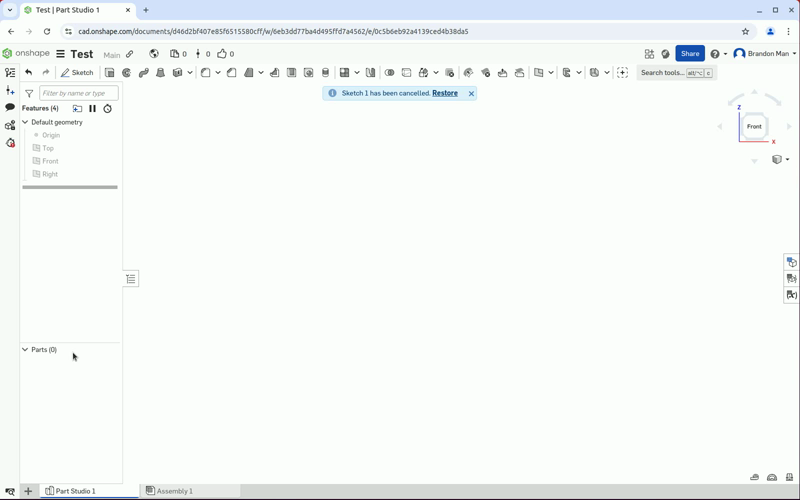
key_down(shift)
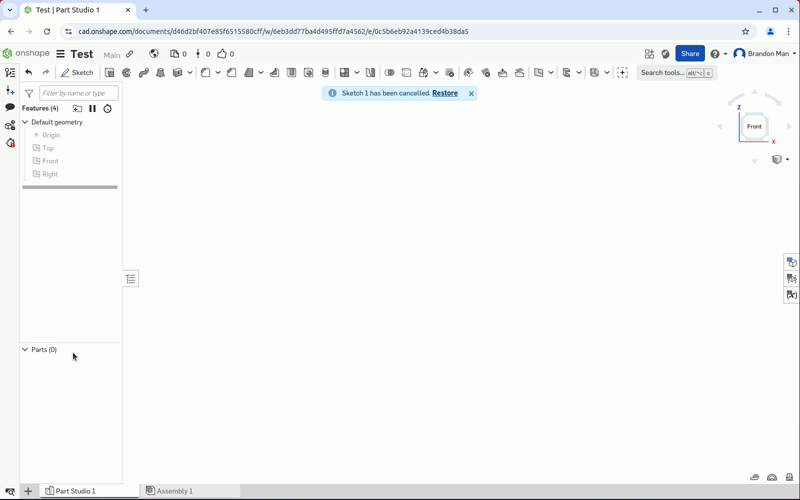
key(left)
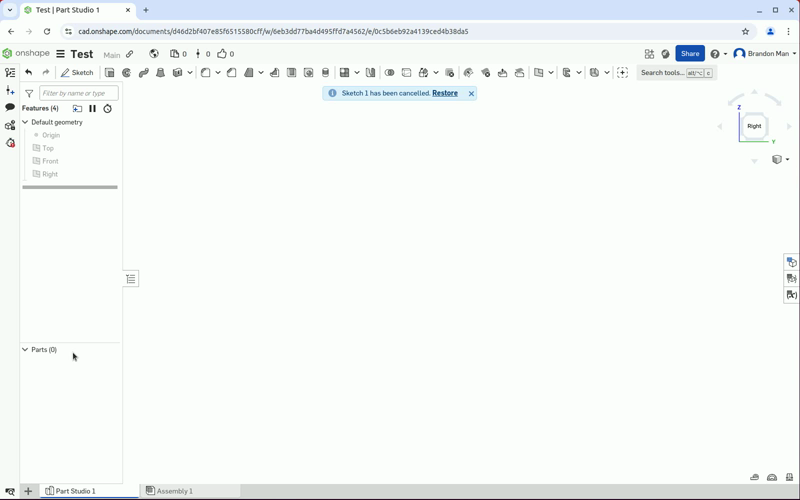
key_up(shift)
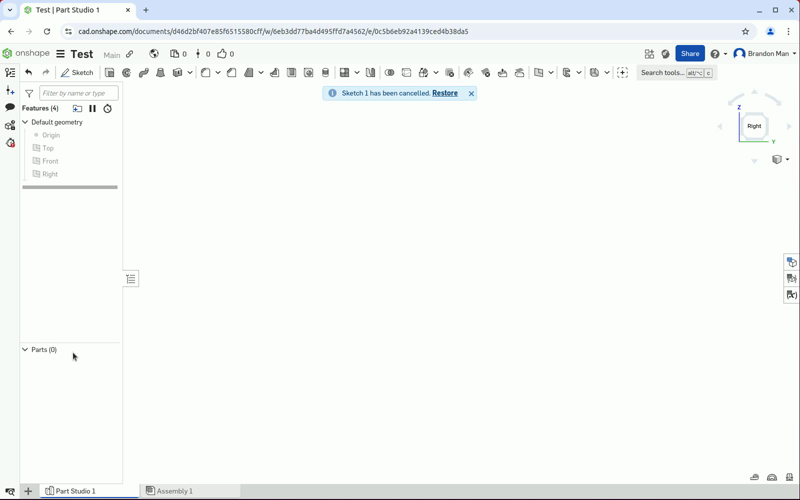
mouse_move(73, 352)
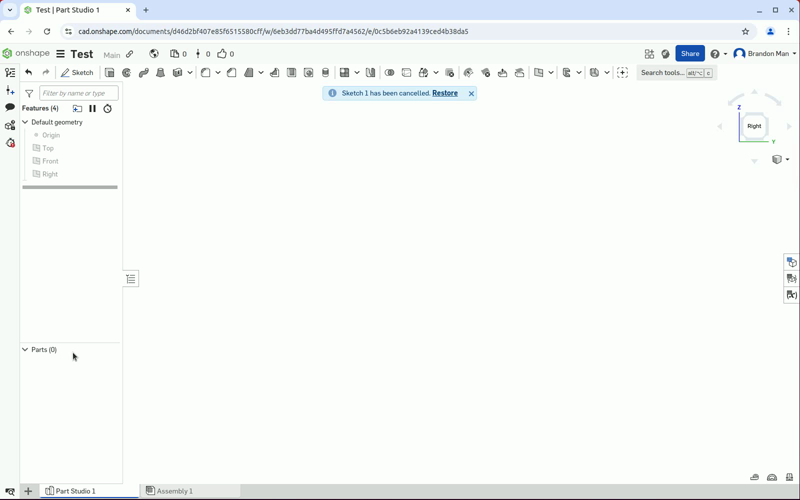
key(shift+y)
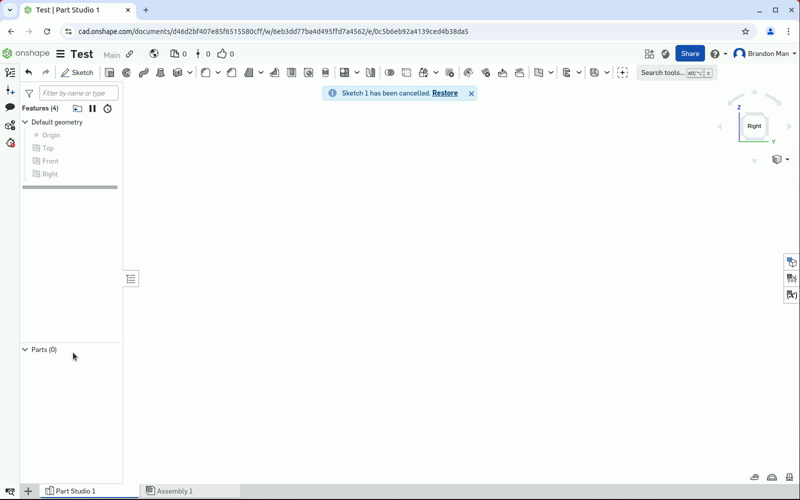
key(shift+s)
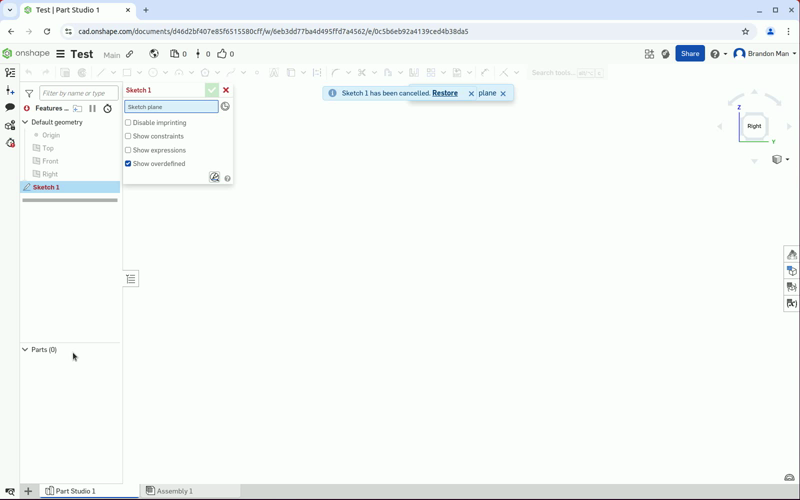
mouse_move(73, 176)
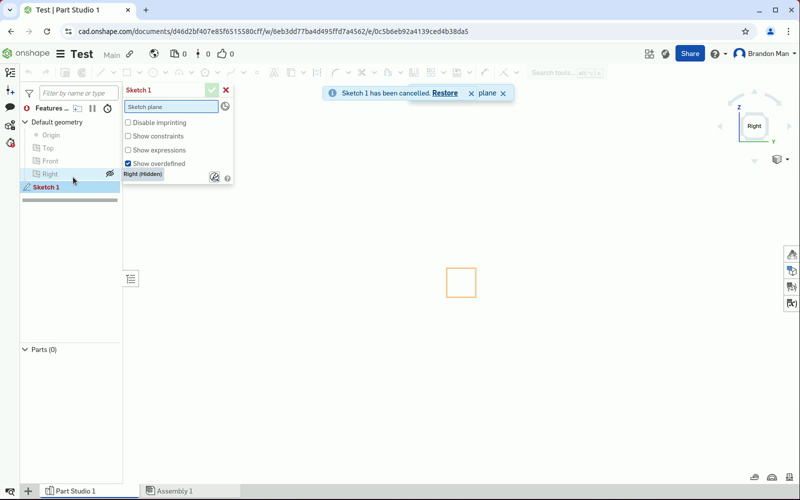
click(73, 176)
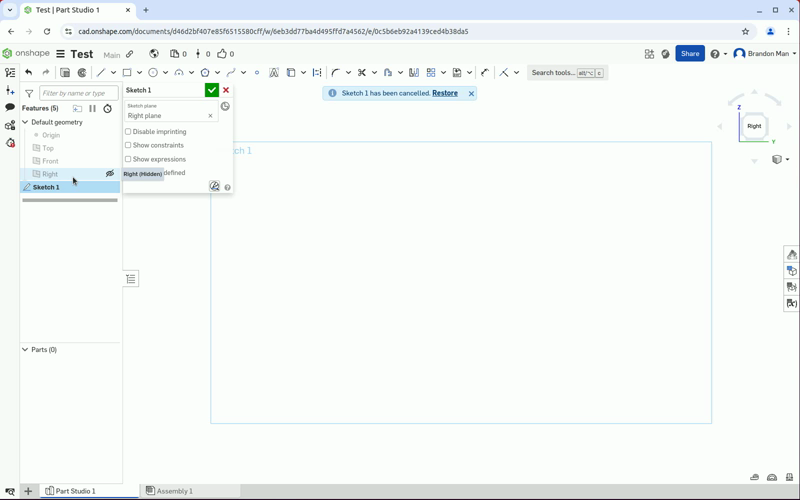
mouse_move(73, 352)
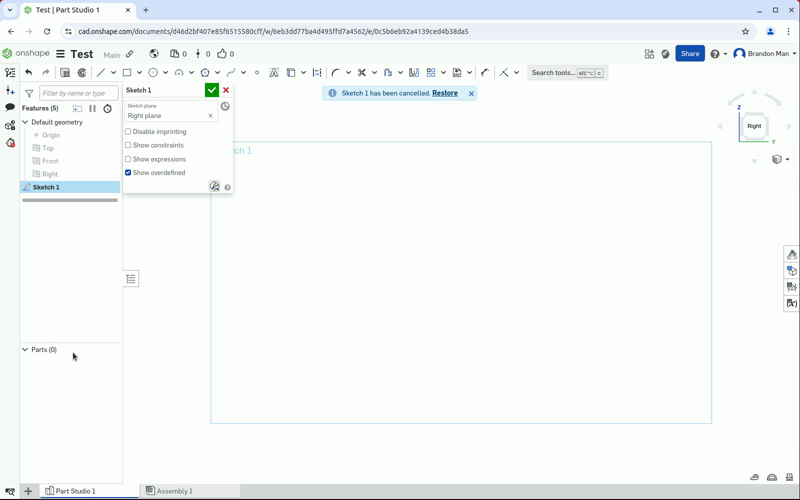
key(y)
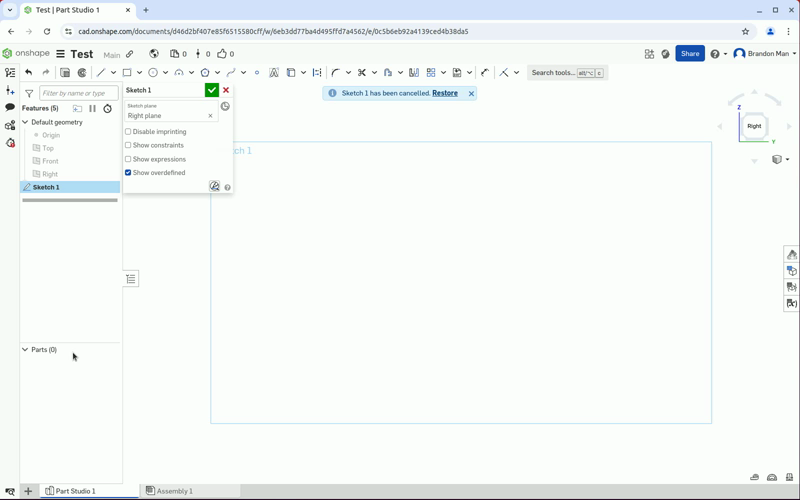
key(l)
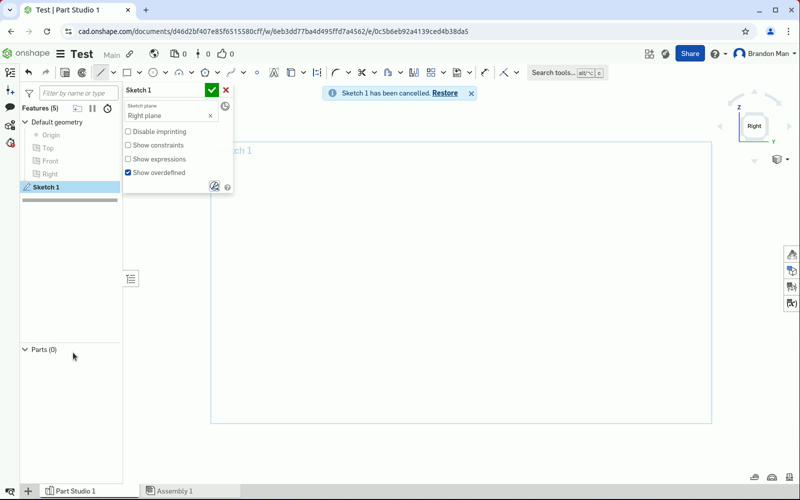
key_down(shift)
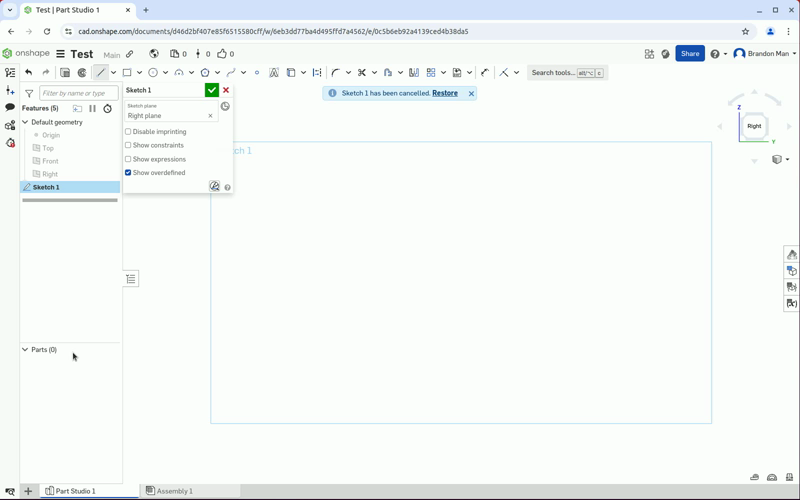
mouse_move(348, 346)
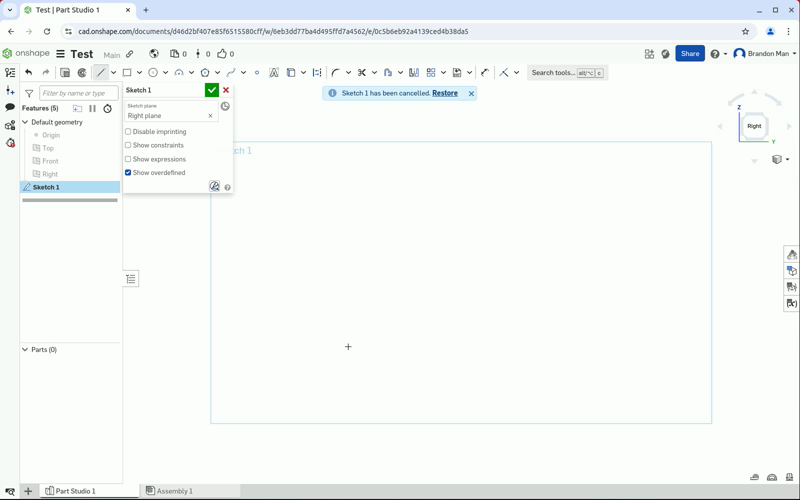
click(348, 346)
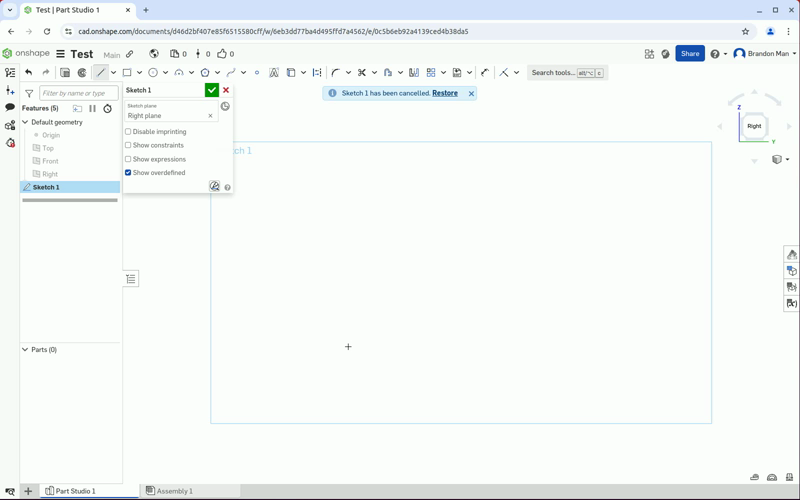
key_up(shift)
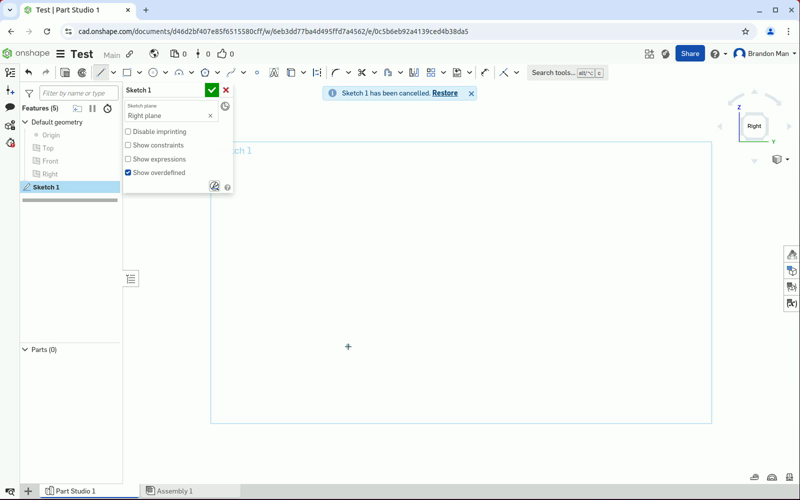
key_down(shift)
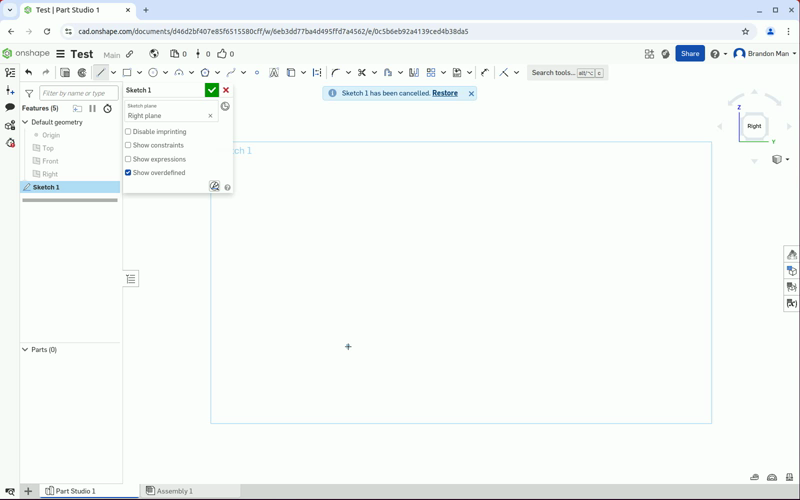
mouse_move(572, 346)
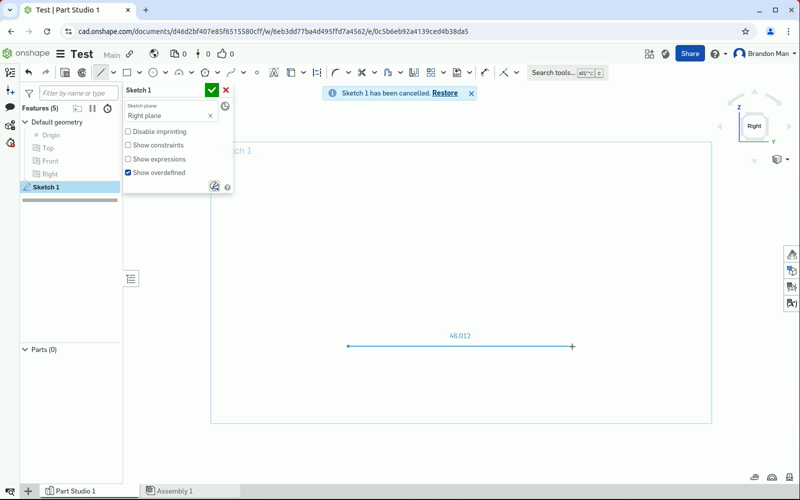
click(572, 346)
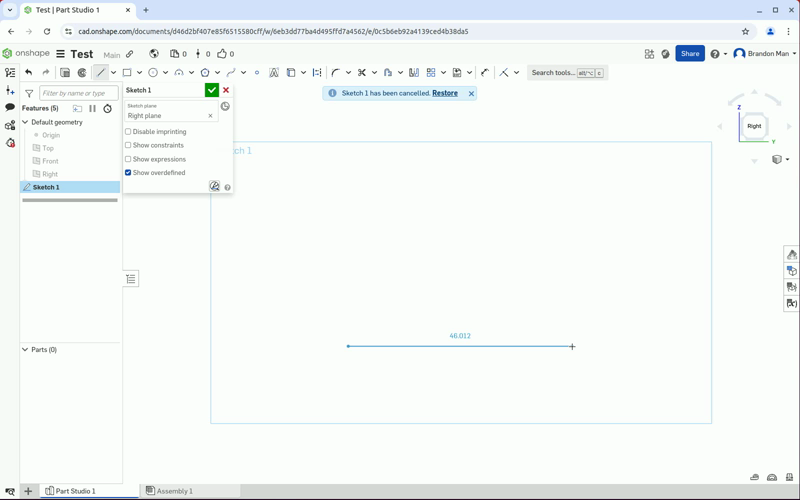
key_up(shift)
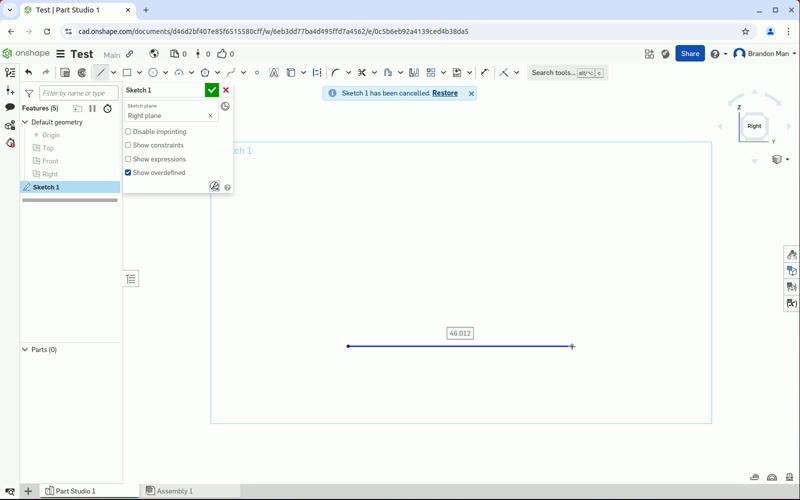
key_down(shift)
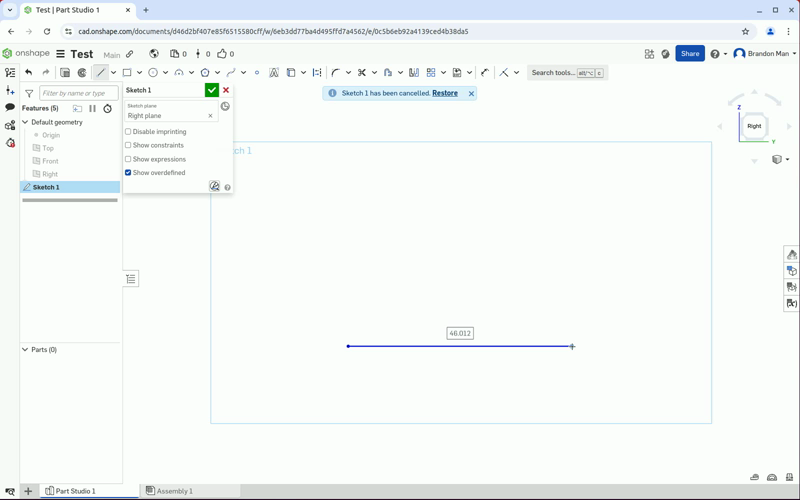
mouse_move(572, 219)
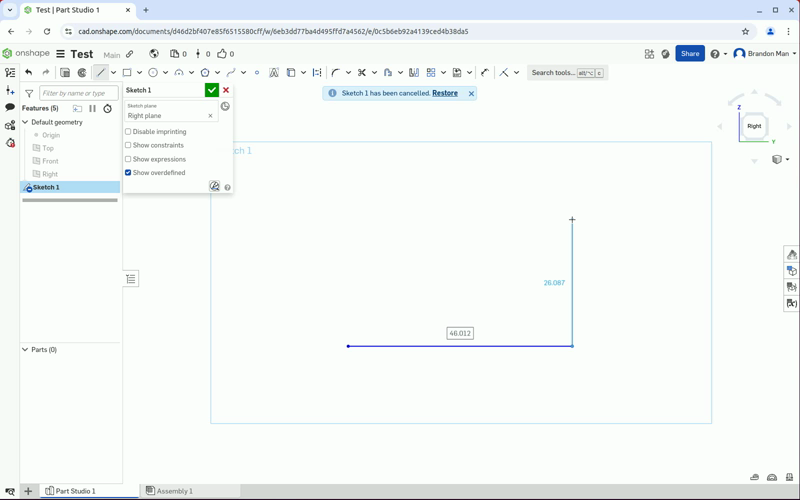
click(572, 219)
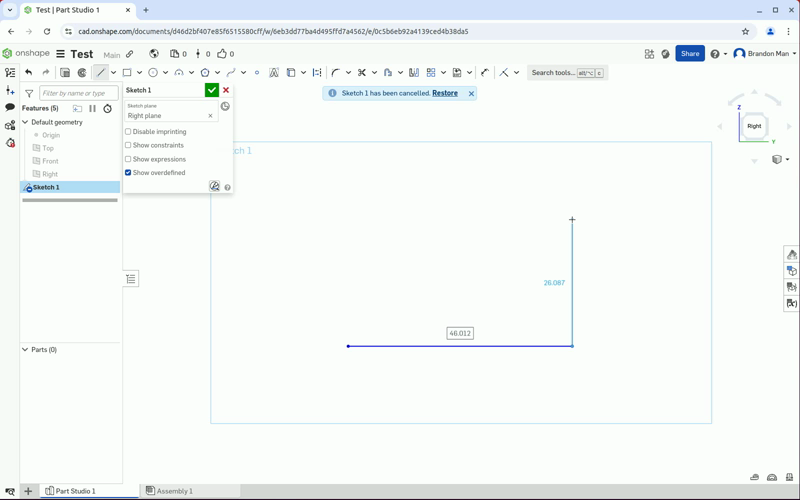
key_up(shift)
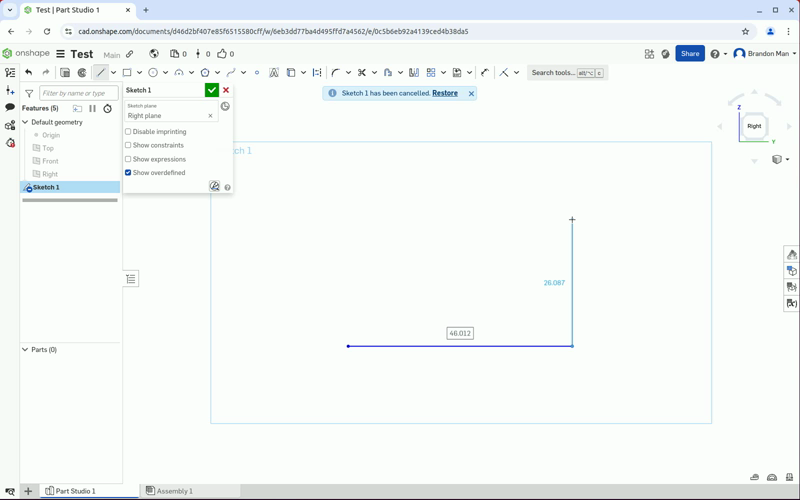
key_down(shift)
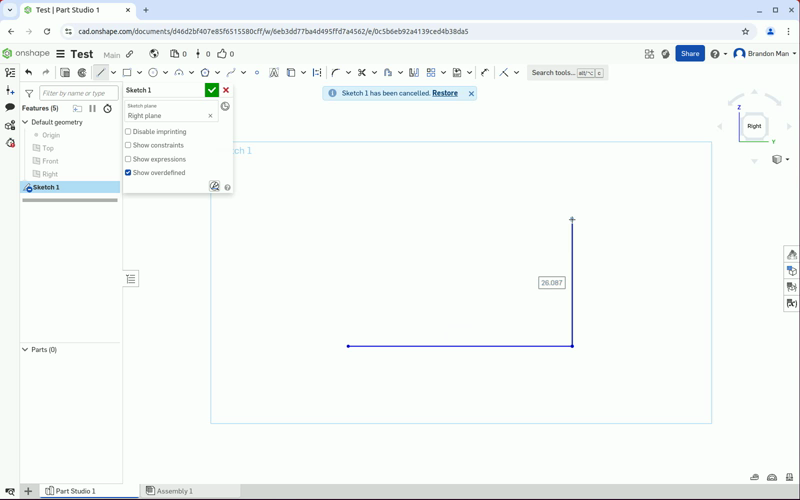
mouse_move(348, 219)
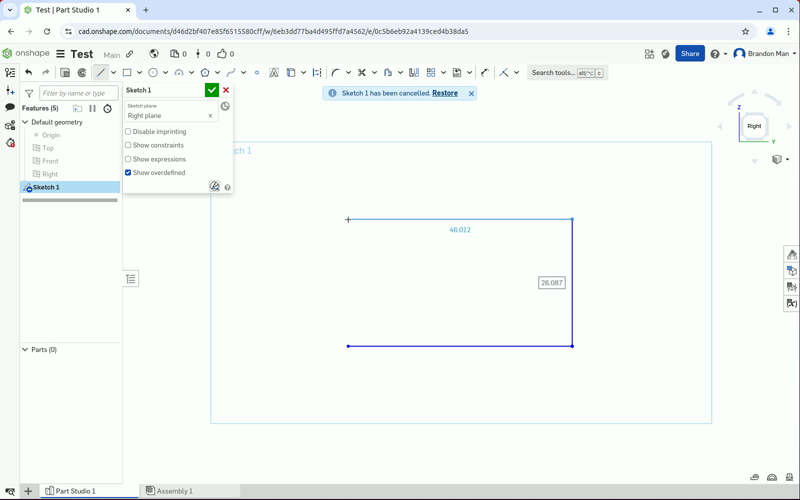
click(348, 219)
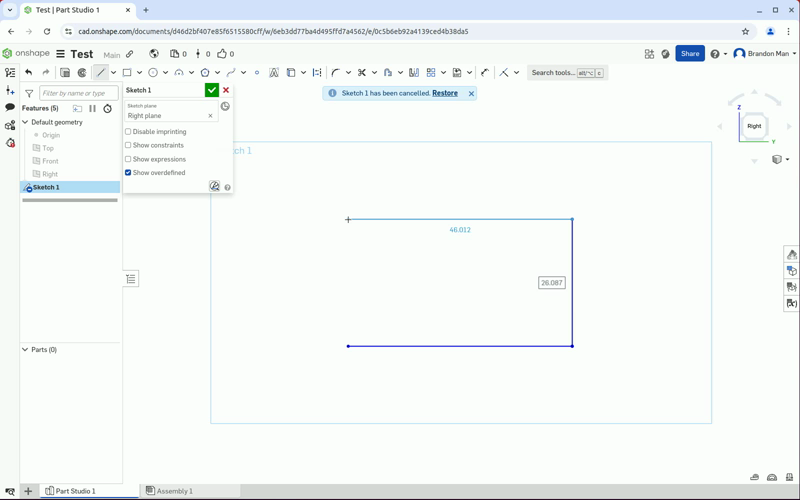
key_up(shift)
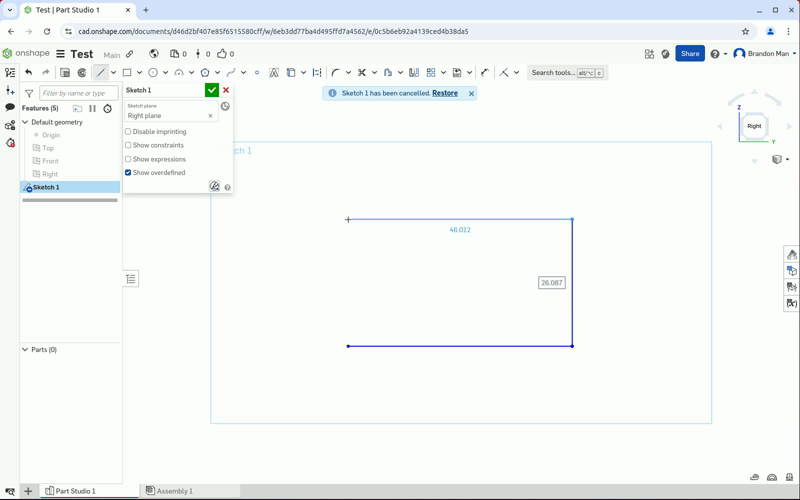
key_down(shift)
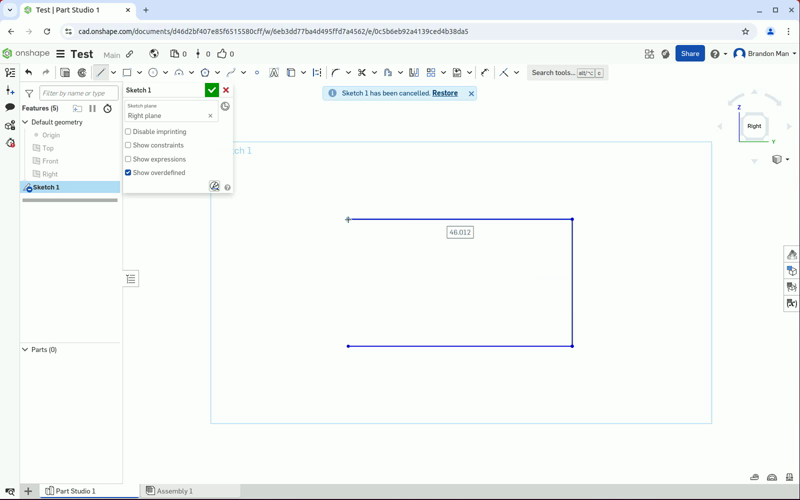
mouse_move(348, 346)
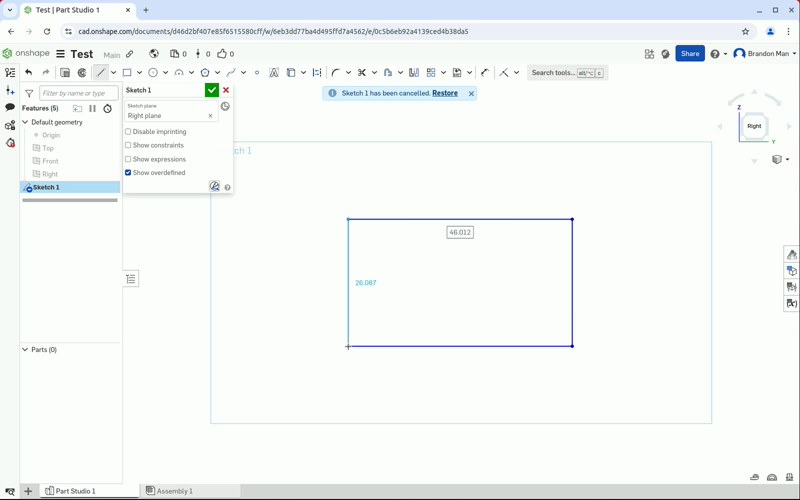
key_up(shift)
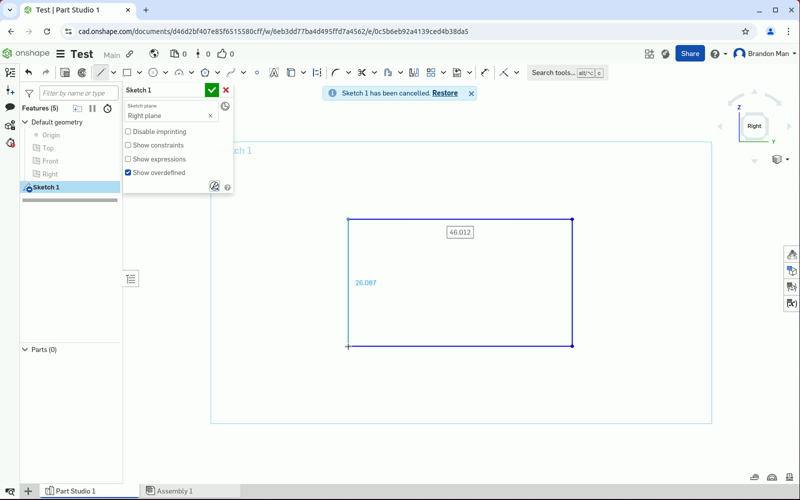
click(348, 346)
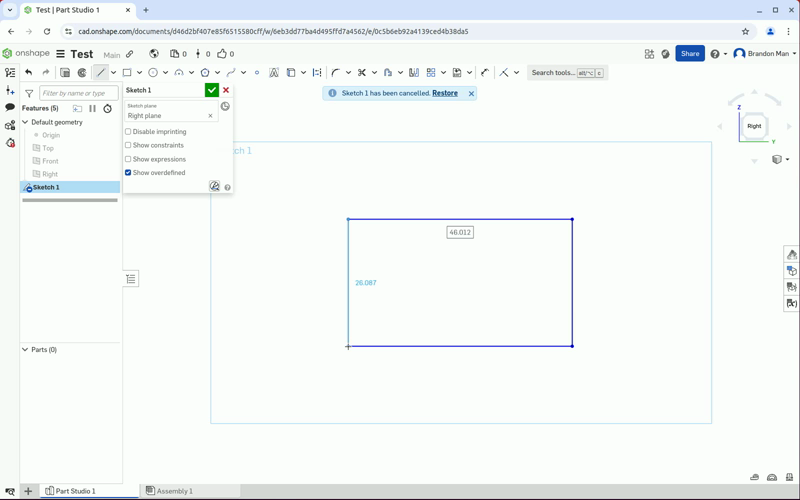
key(esc)
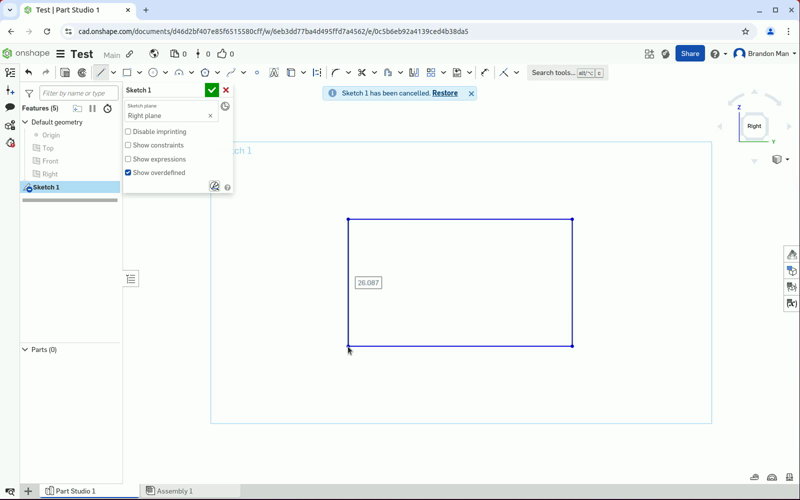
mouse_move(376, 269)
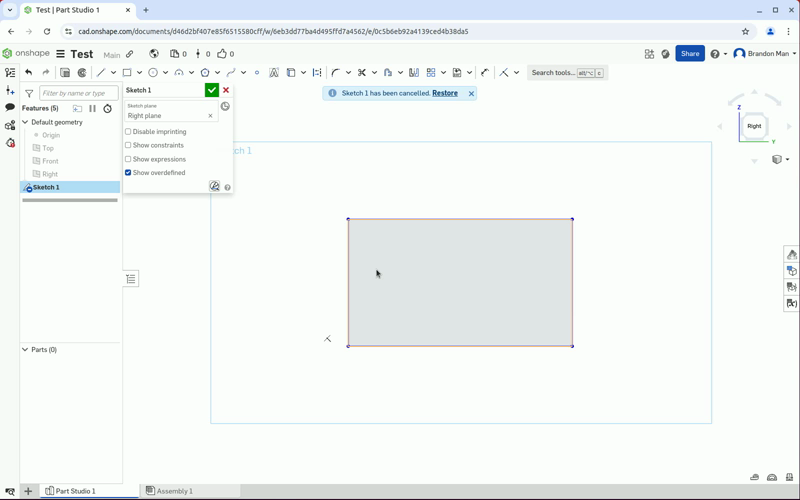
click(376, 269)
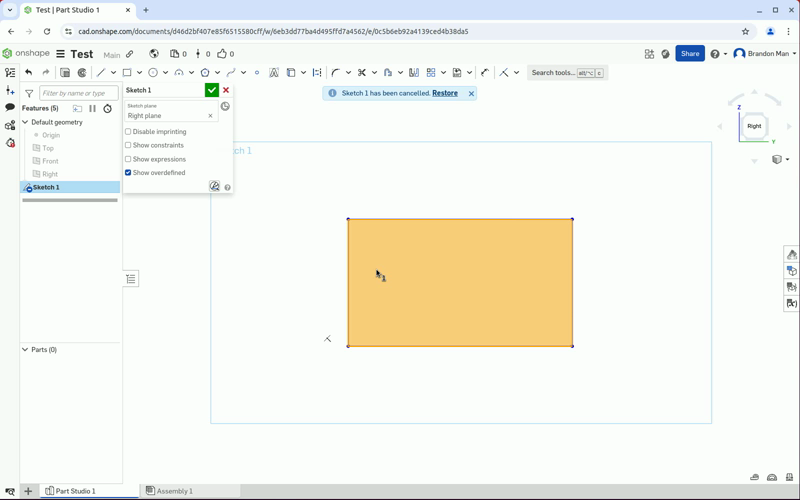
mouse_move(73, 352)
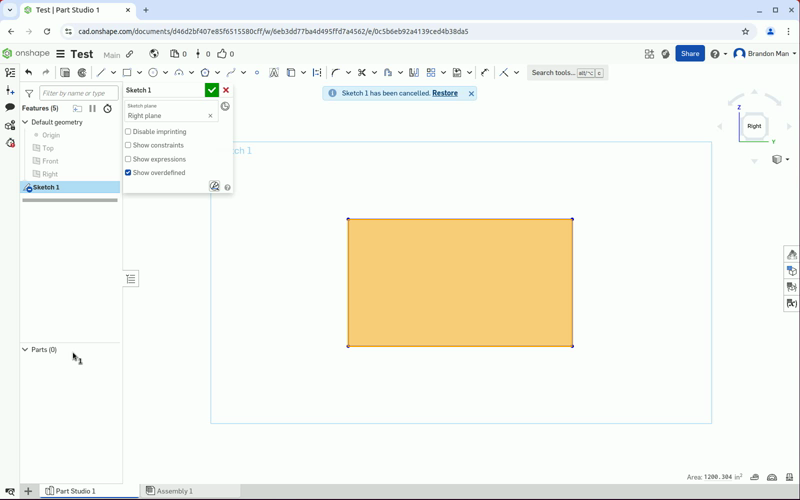
key(shift+y)
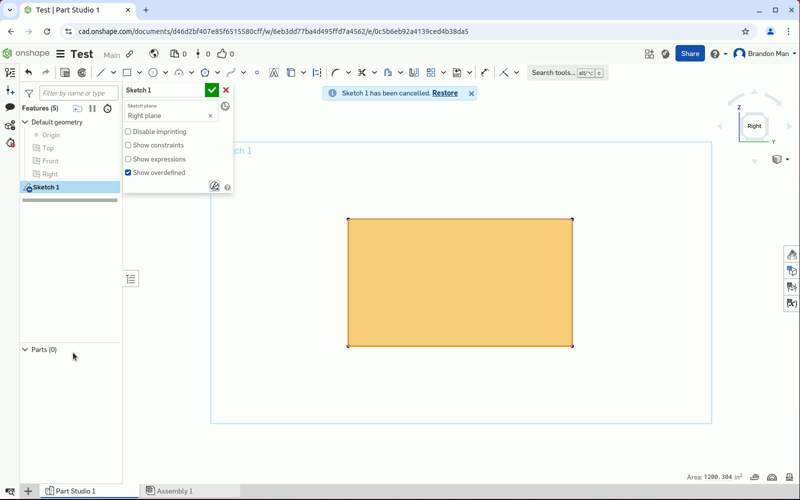
key(shift+e)
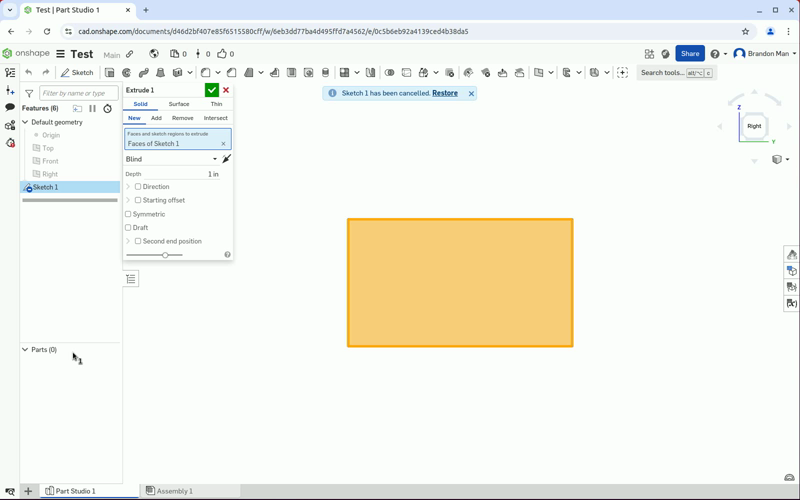
mouse_move(143, 106)
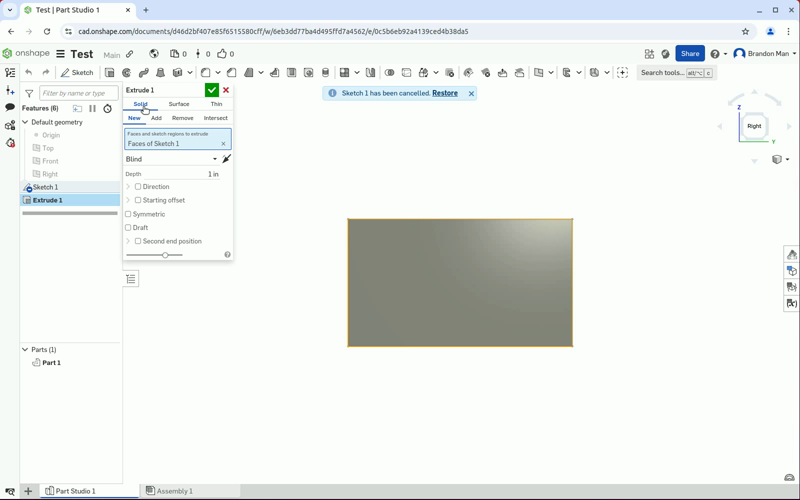
click(143, 106)
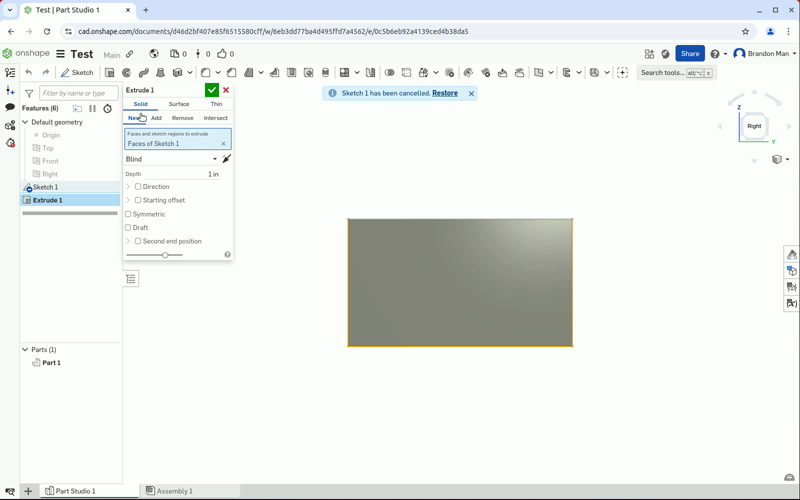
mouse_move(137, 120)
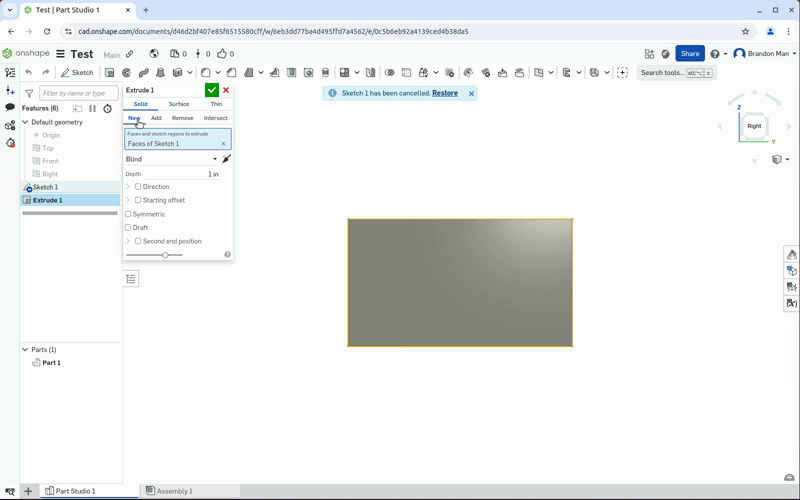
click(137, 120)
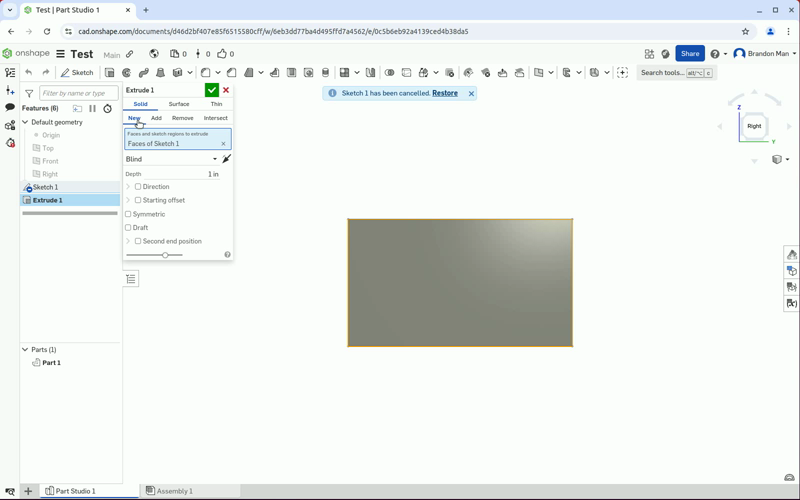
key(tab, 4)
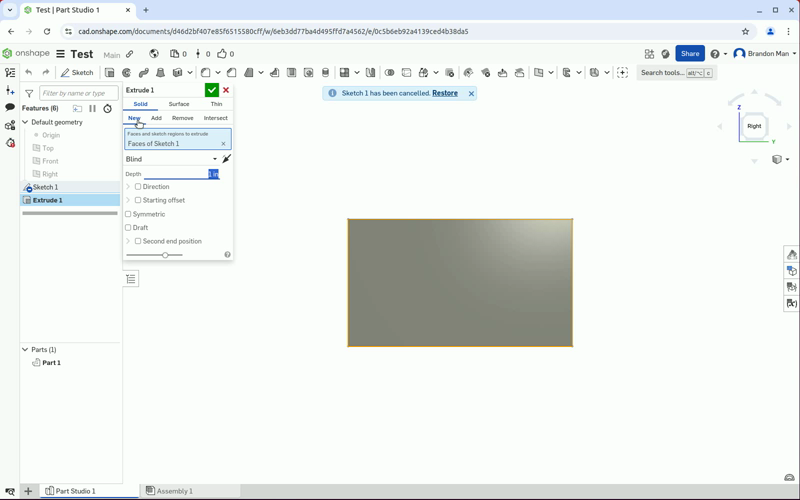
text(8.666)
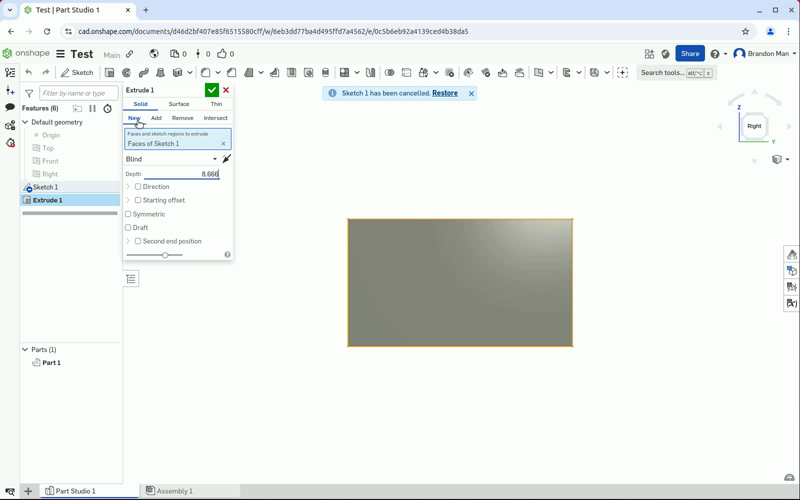
key(enter)
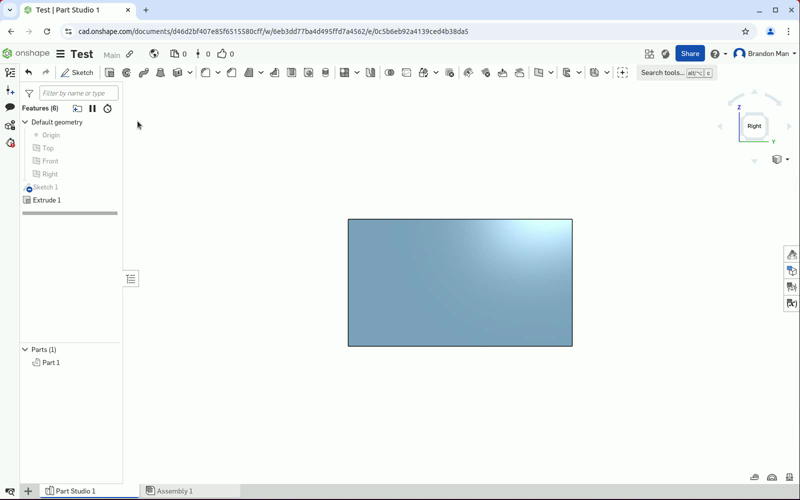
key(shift+h)
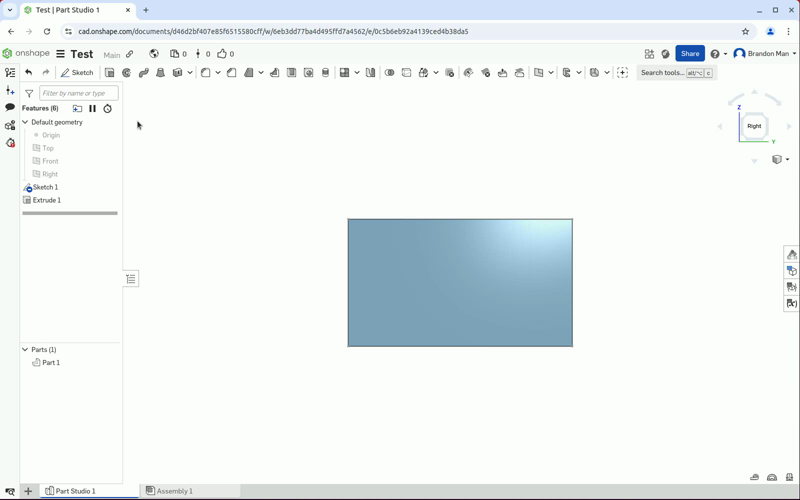
key(shift+h)
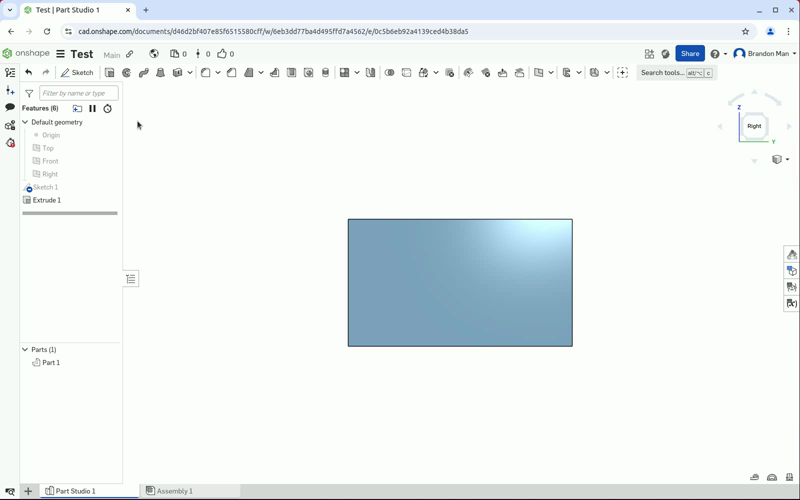
mouse_move(73, 189)
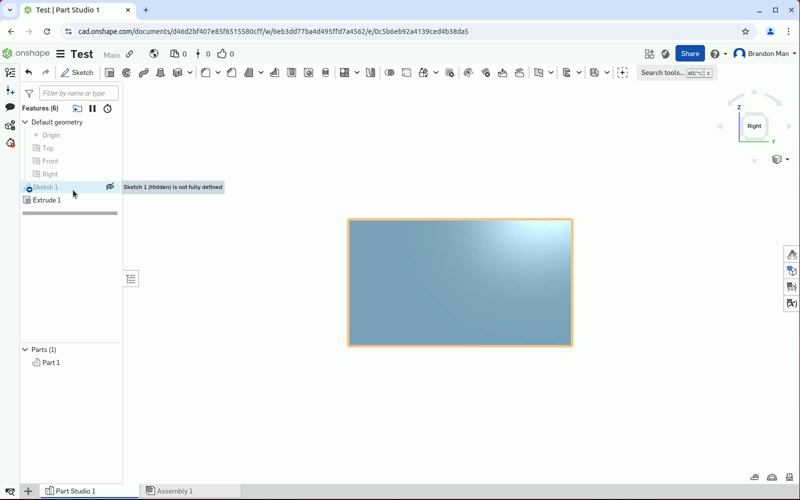
click(73, 189)
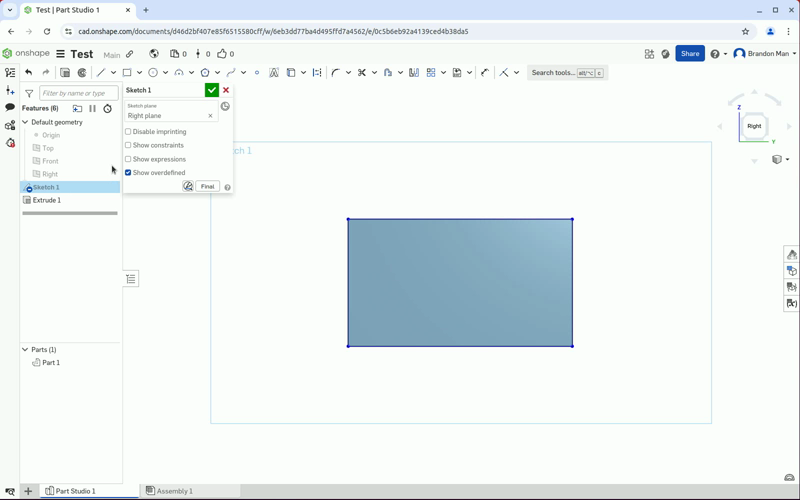
mouse_move(229, 92)
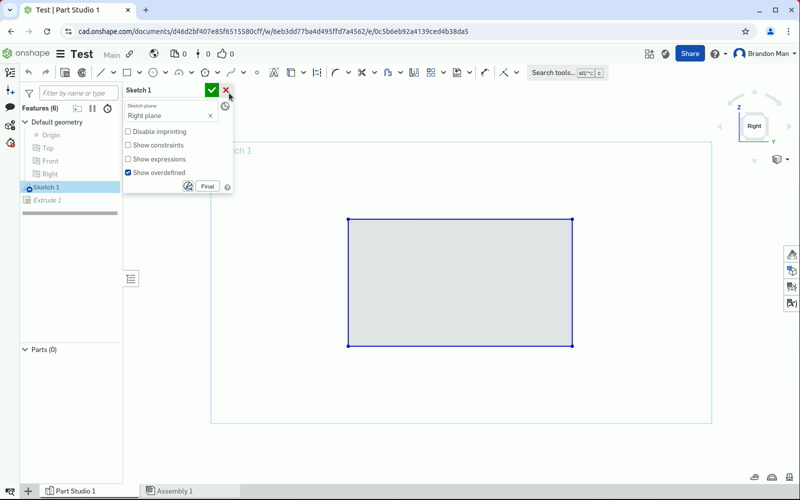
click(229, 92)
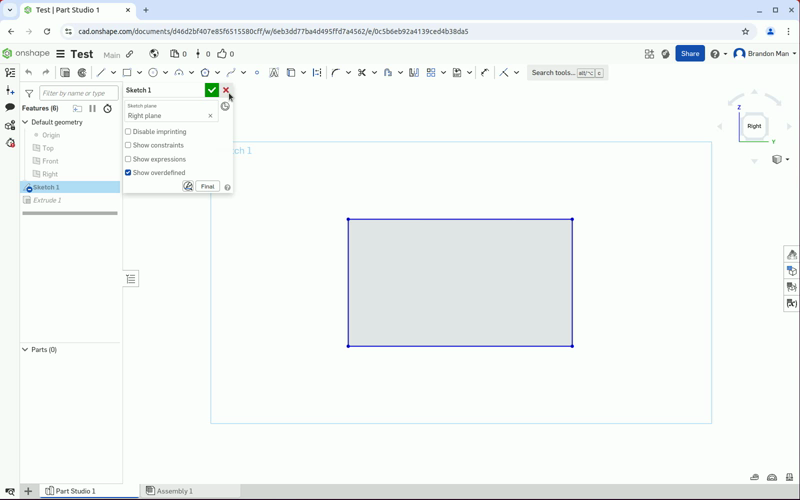
key(shift+s)
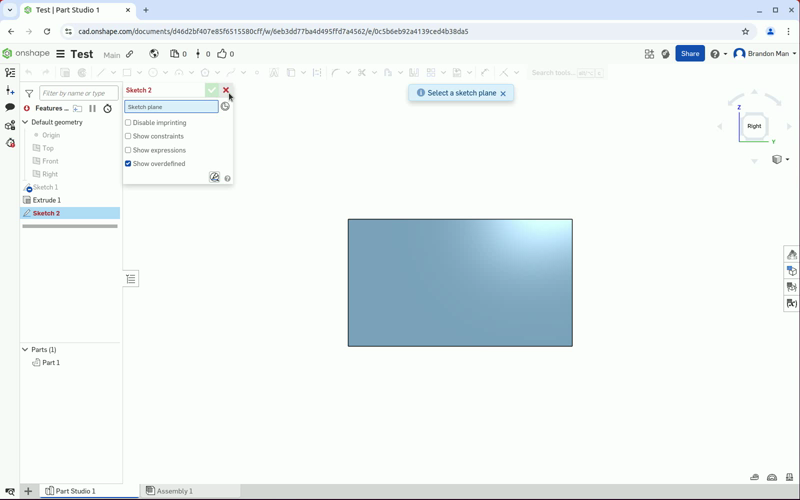
mouse_move(73, 176)
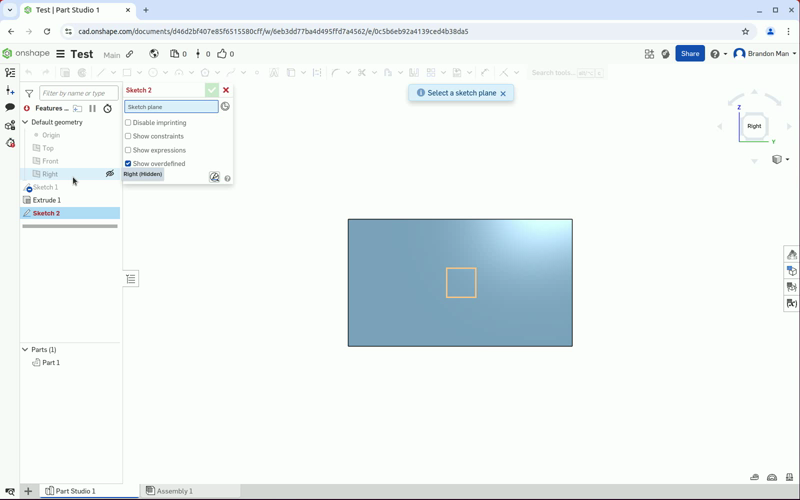
click(73, 176)
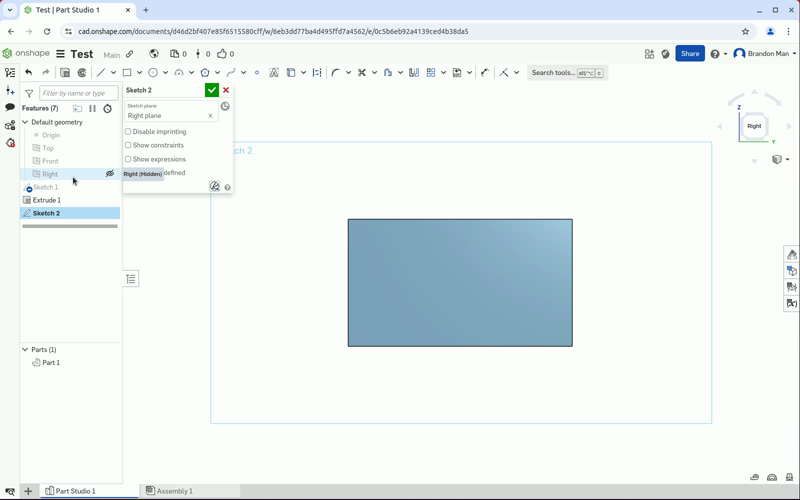
mouse_move(73, 352)
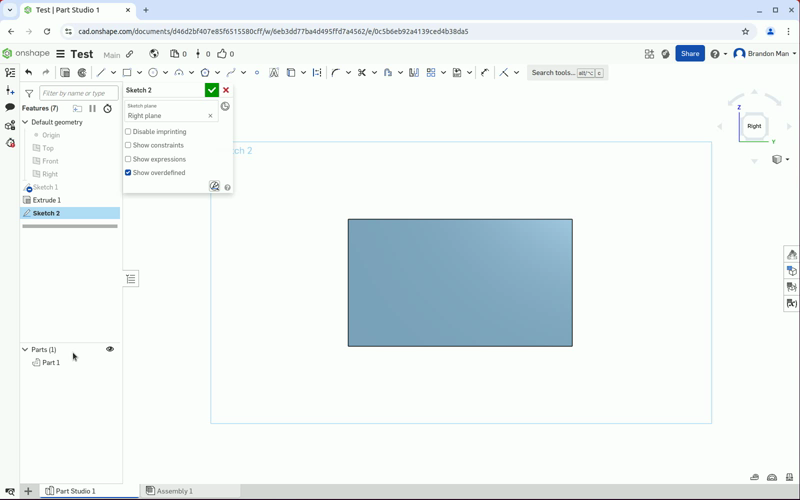
key(y)
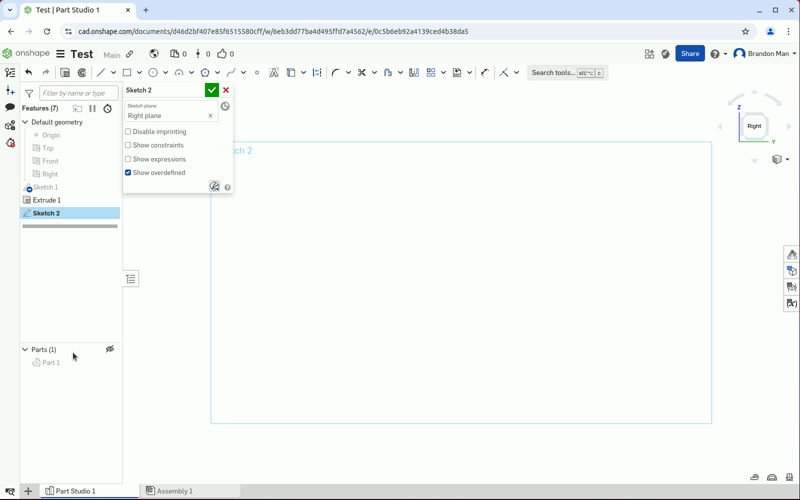
key(l)
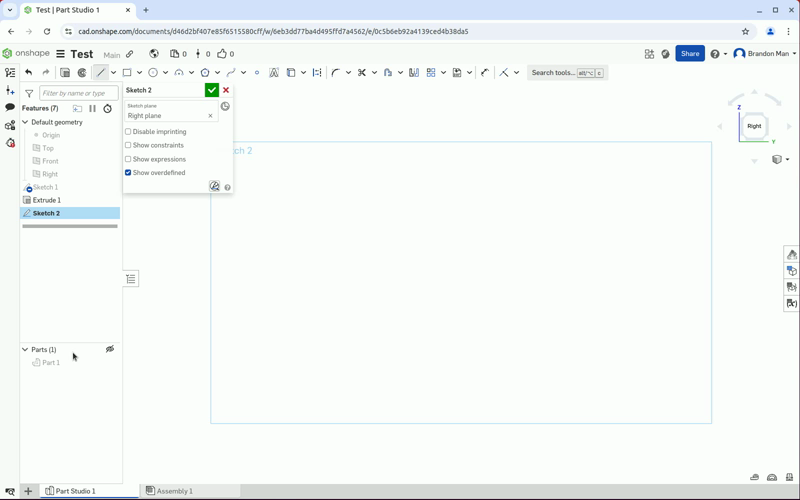
key_down(shift)
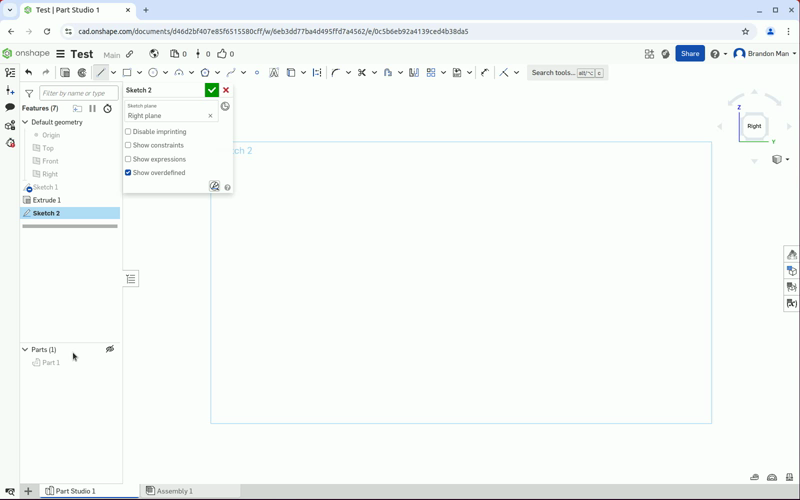
mouse_move(460, 218)
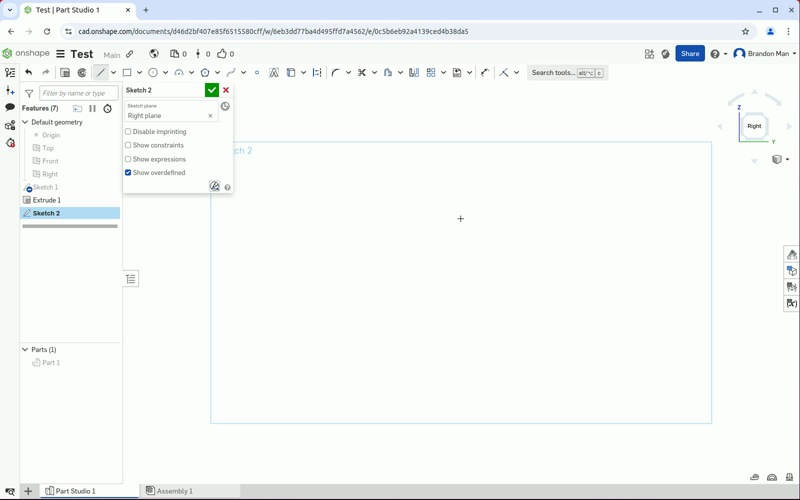
click(460, 218)
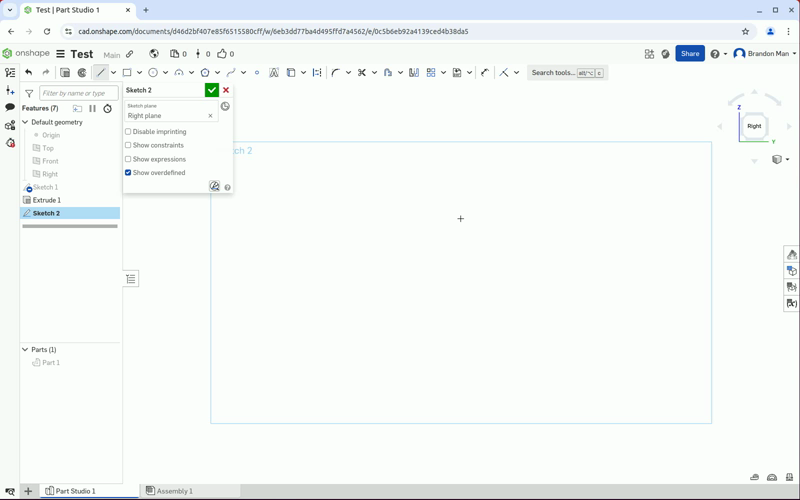
key_up(shift)
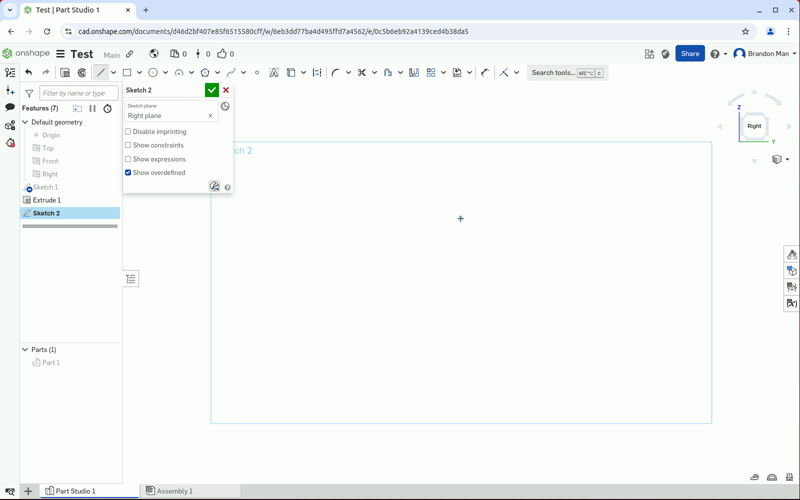
key_down(shift)
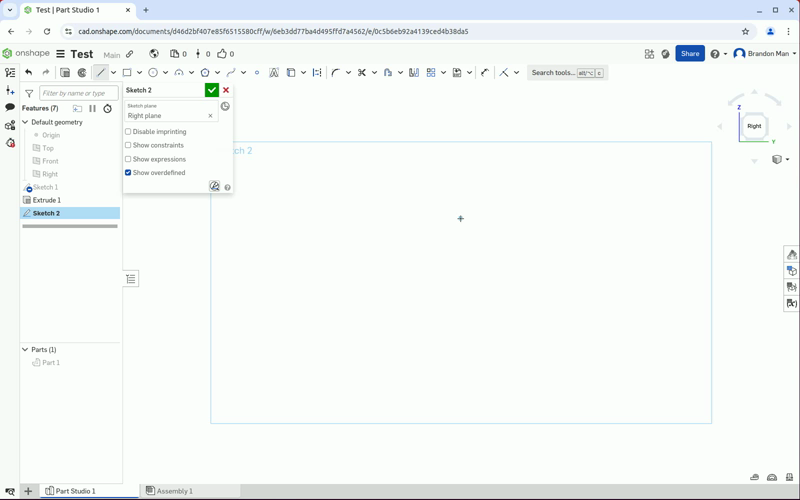
mouse_move(572, 218)
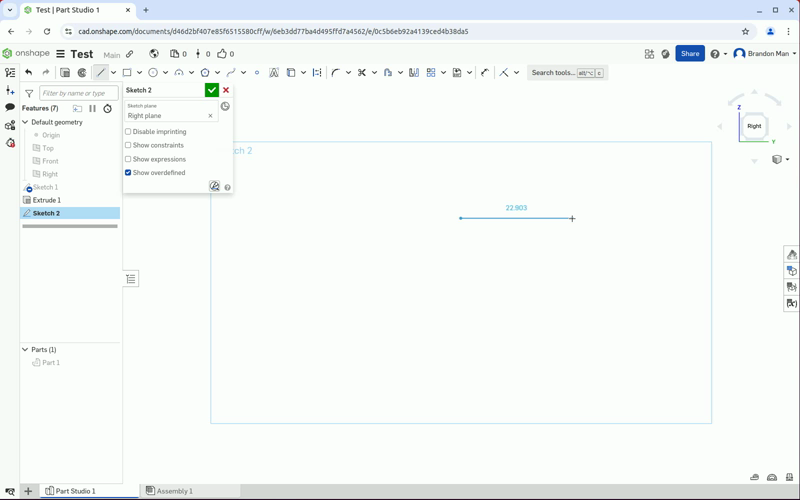
click(572, 218)
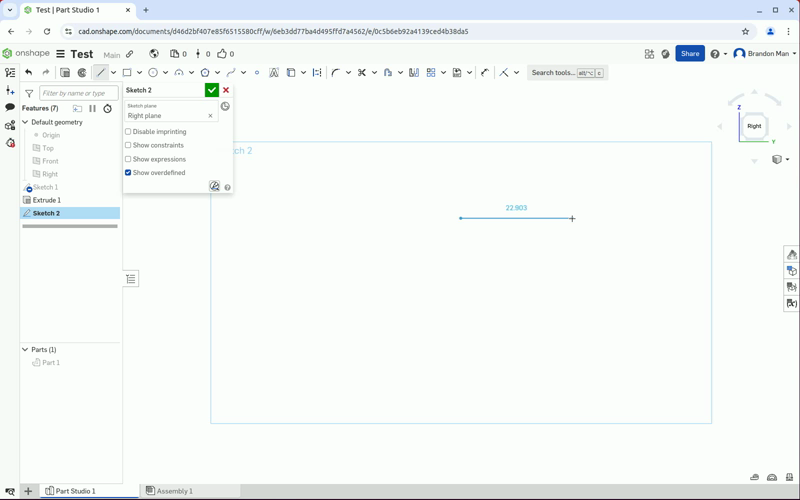
key_up(shift)
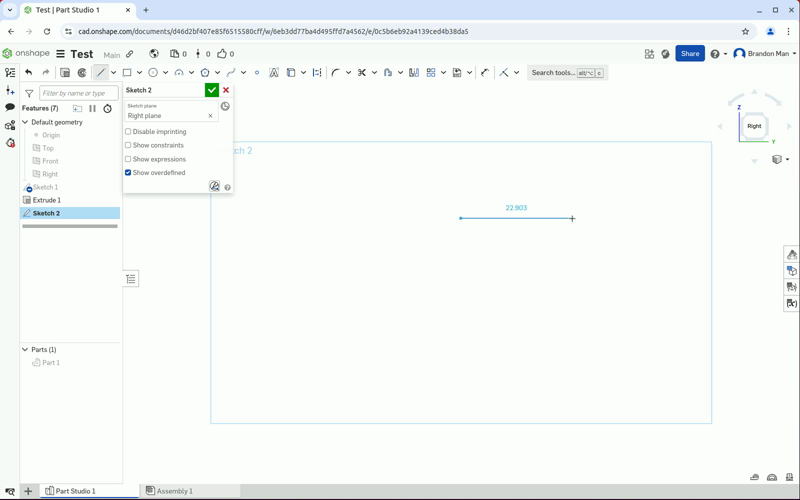
key_down(shift)
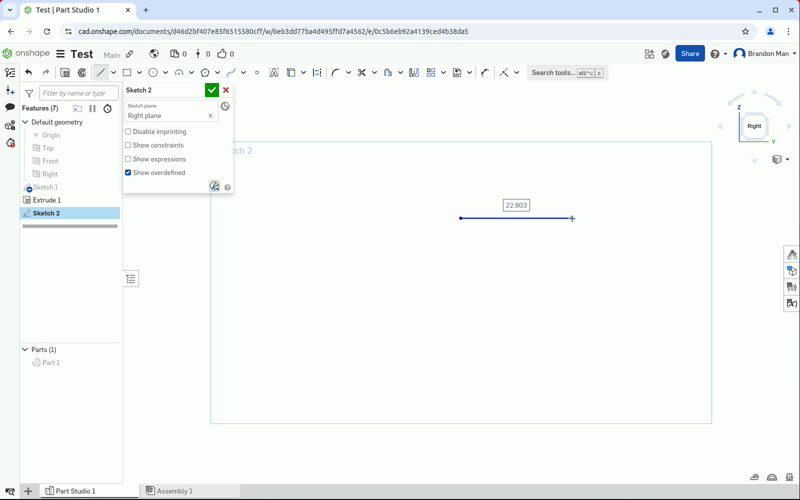
mouse_move(589, 218)
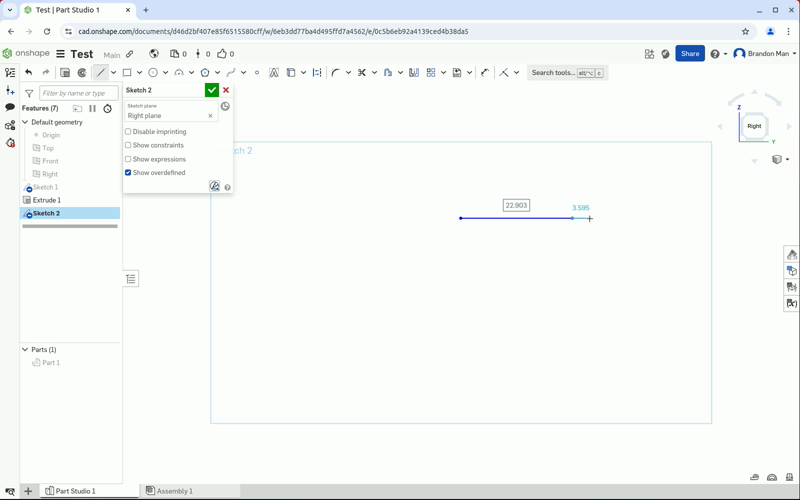
mouse_move(572, 180)
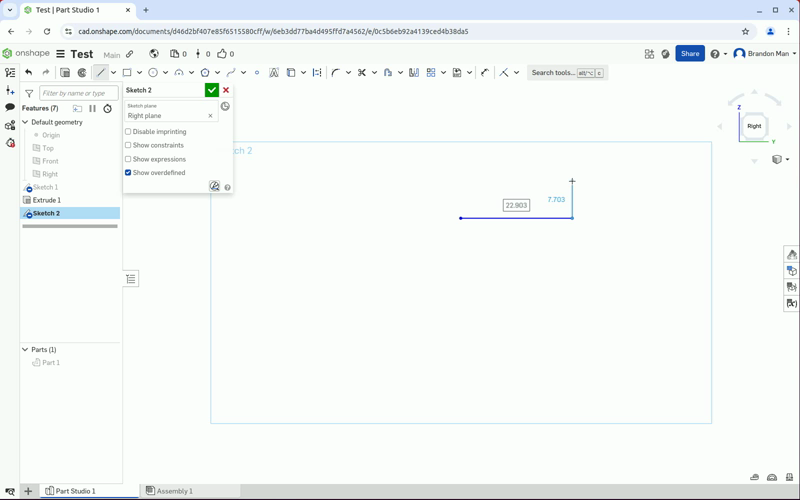
click(572, 180)
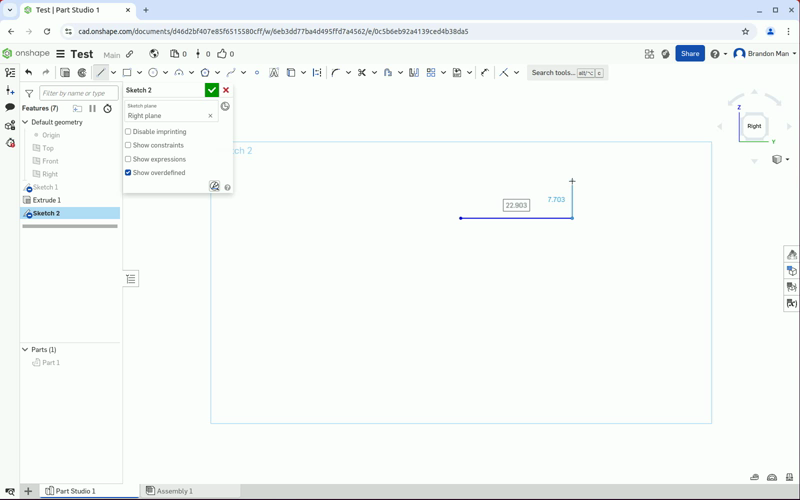
key_up(shift)
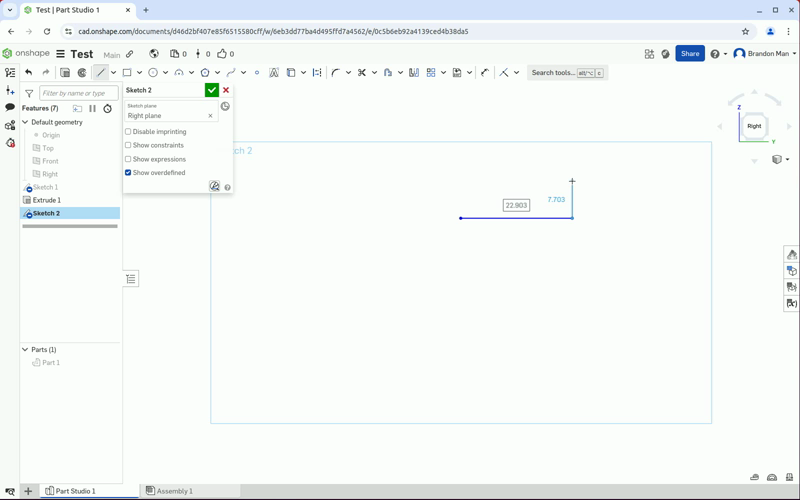
key_down(shift)
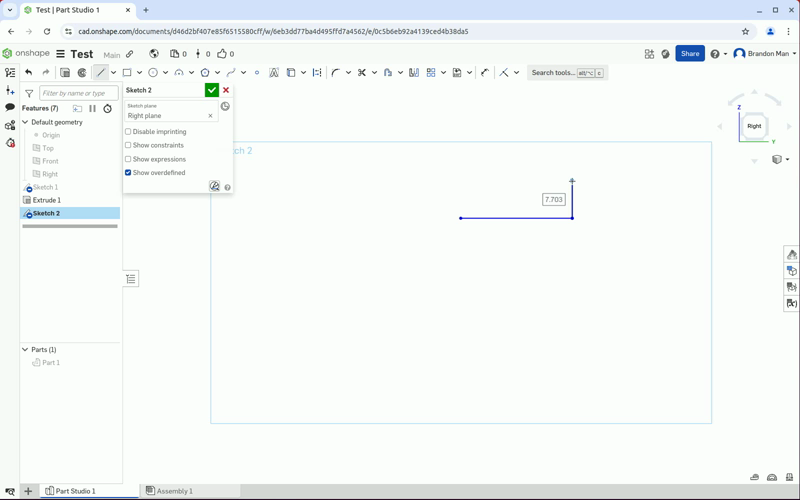
mouse_move(460, 180)
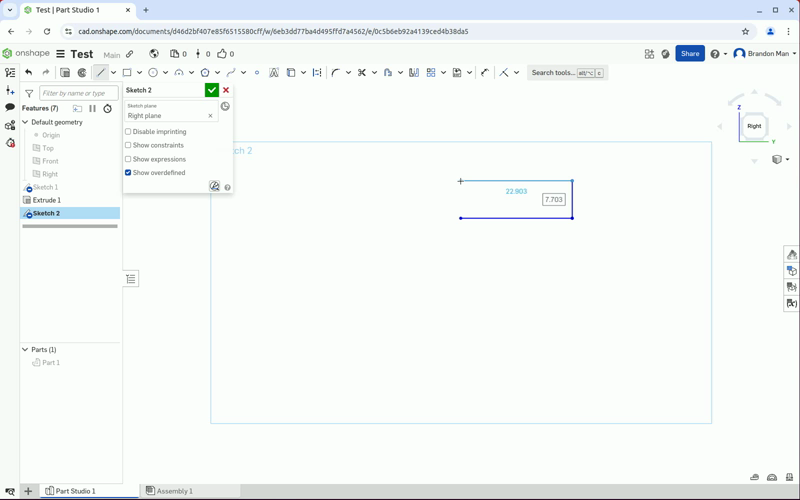
click(460, 180)
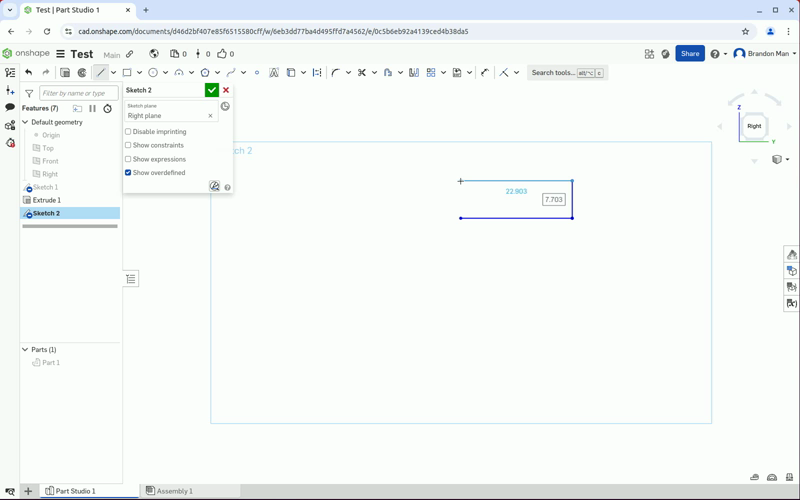
key_up(shift)
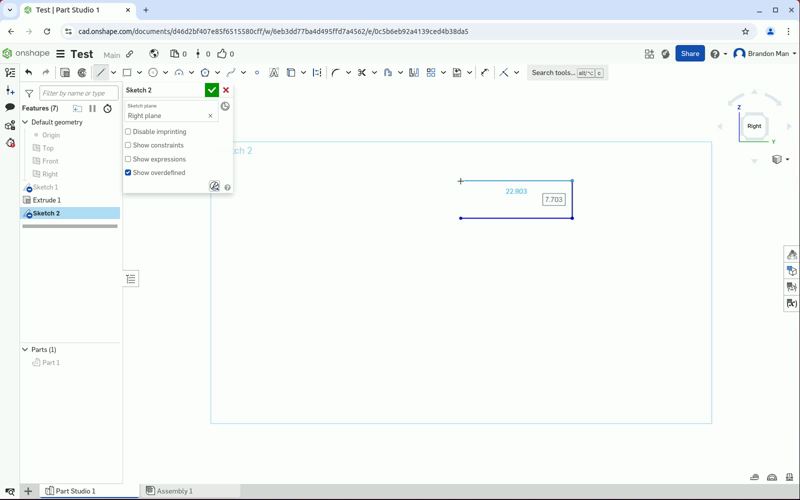
mouse_move(490, 180)
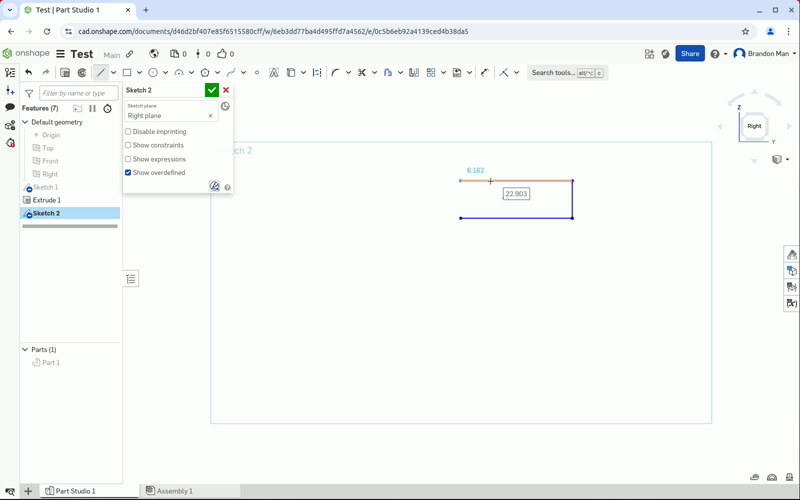
key_down(shift)
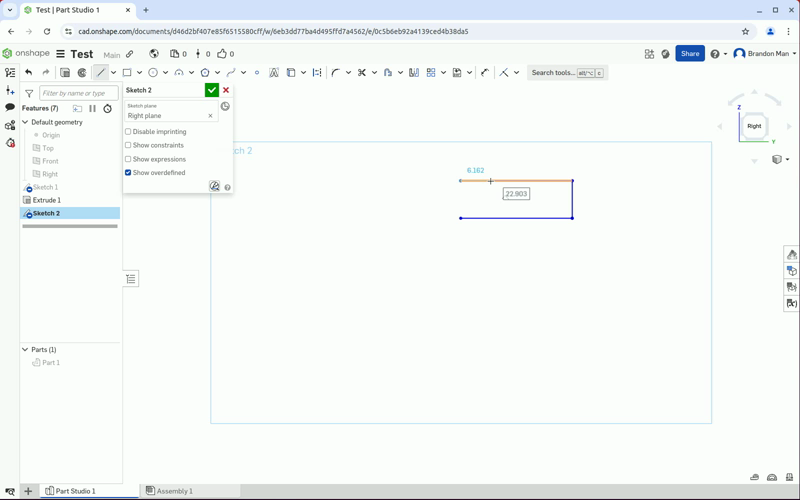
mouse_move(460, 218)
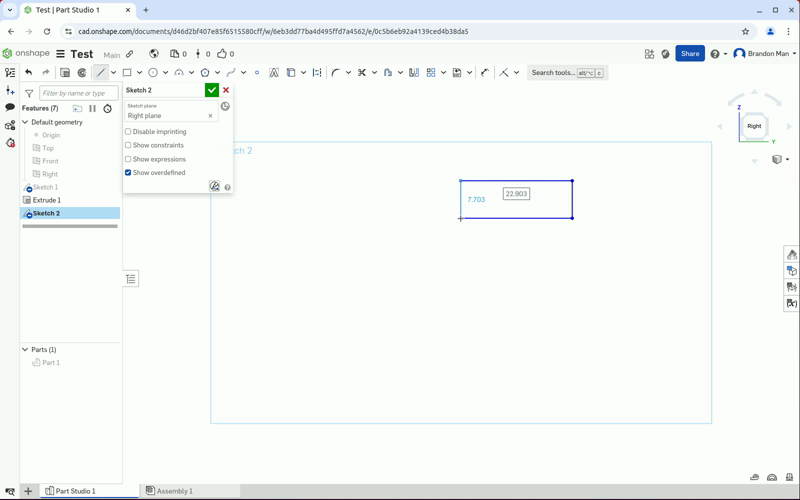
key_up(shift)
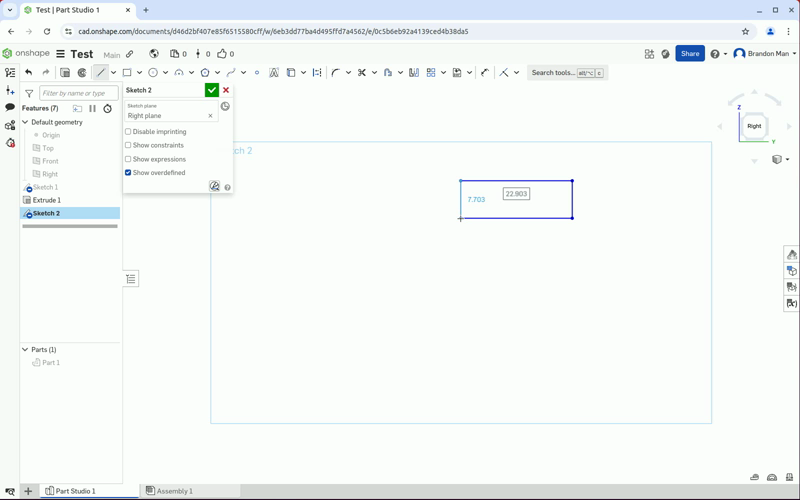
click(460, 218)
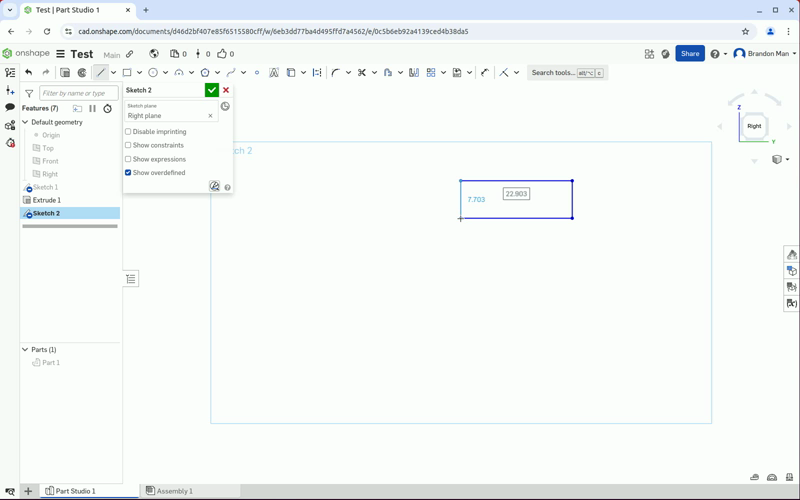
key(esc)
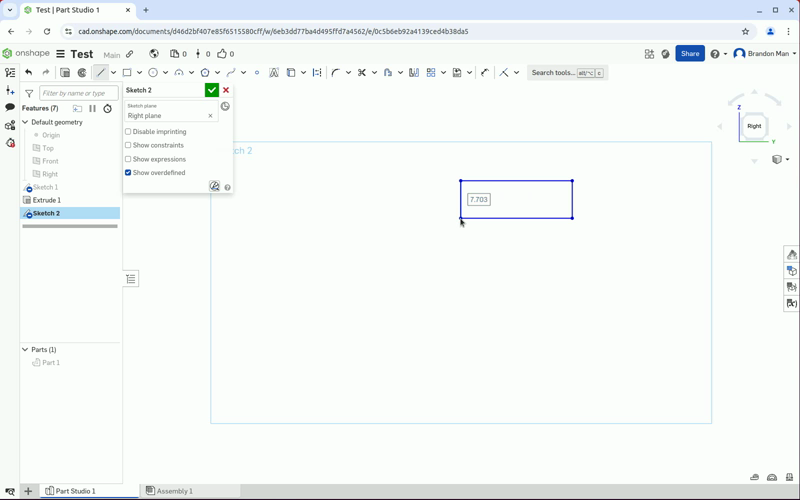
mouse_move(507, 189)
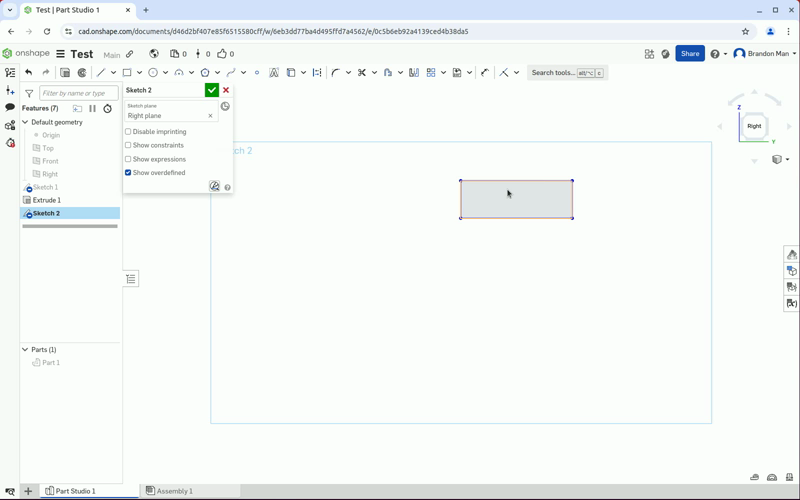
click(507, 189)
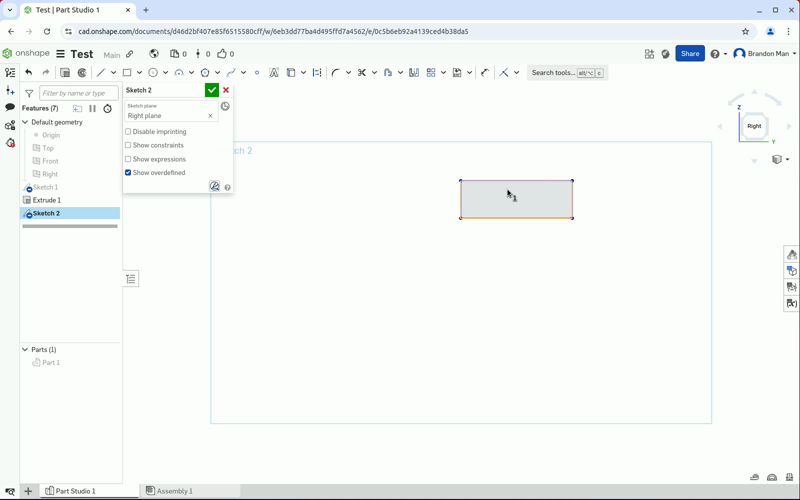
mouse_move(73, 352)
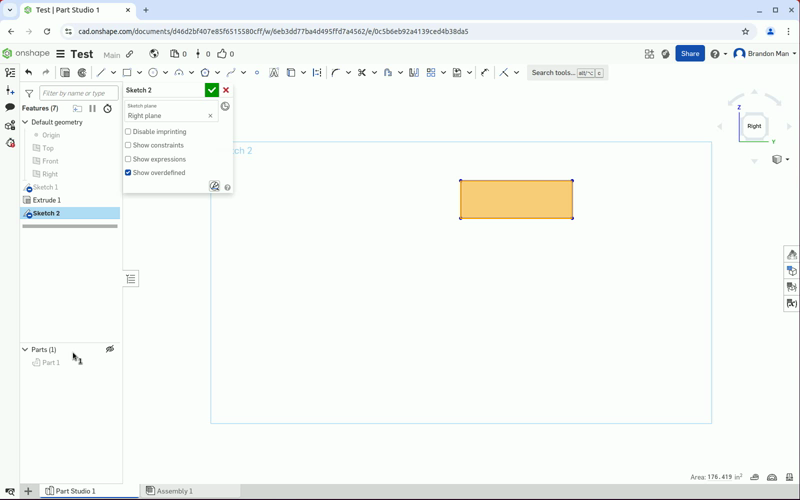
key(shift+y)
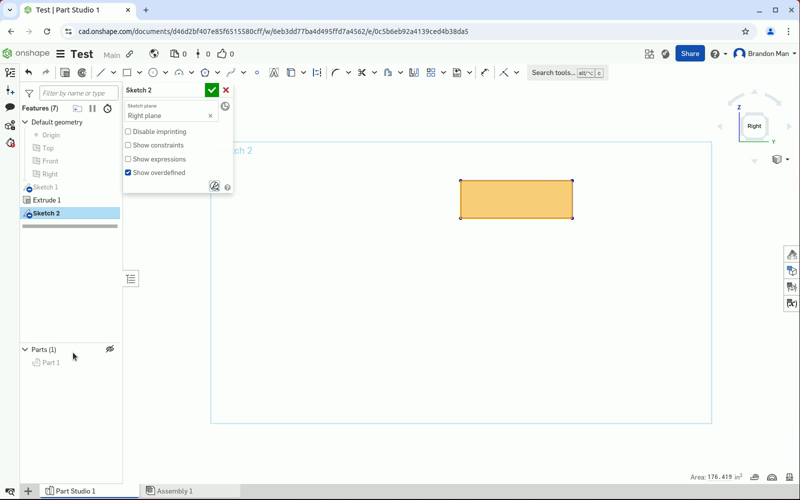
key(shift+e)
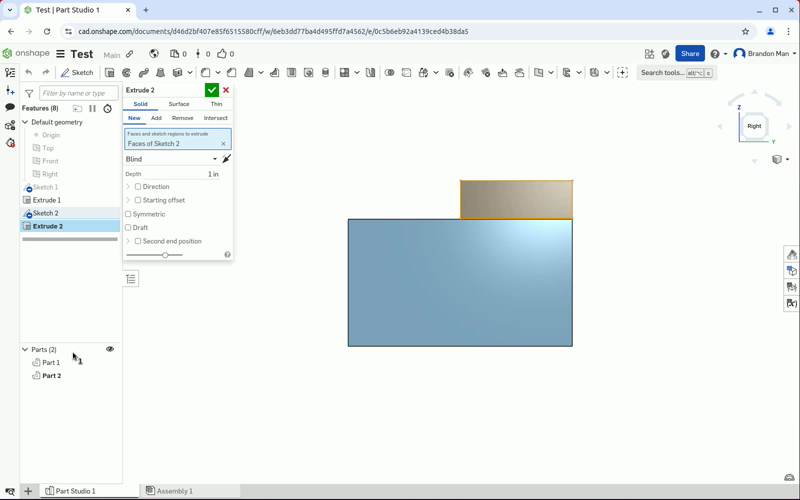
mouse_move(143, 106)
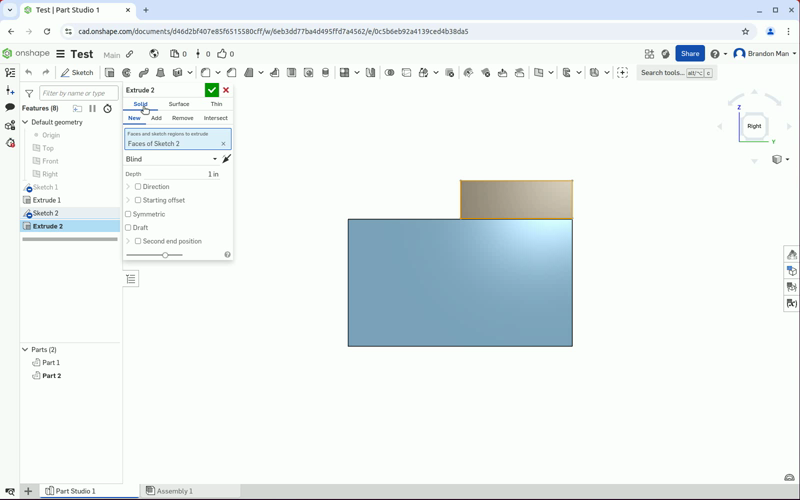
click(143, 106)
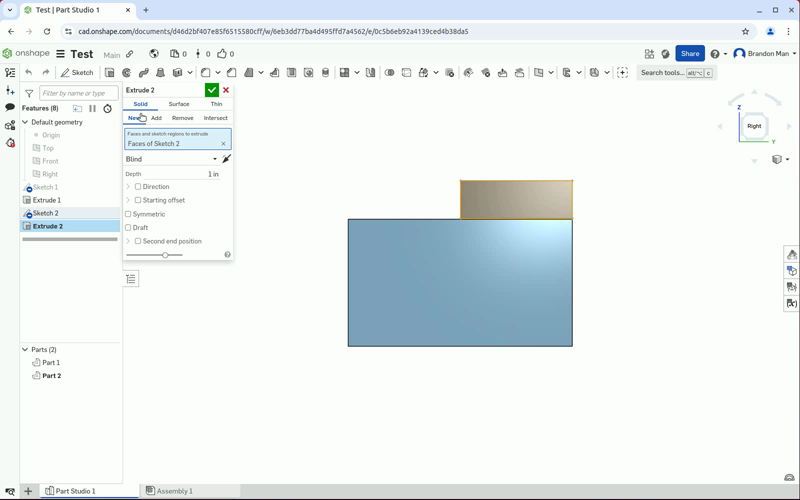
mouse_move(137, 120)
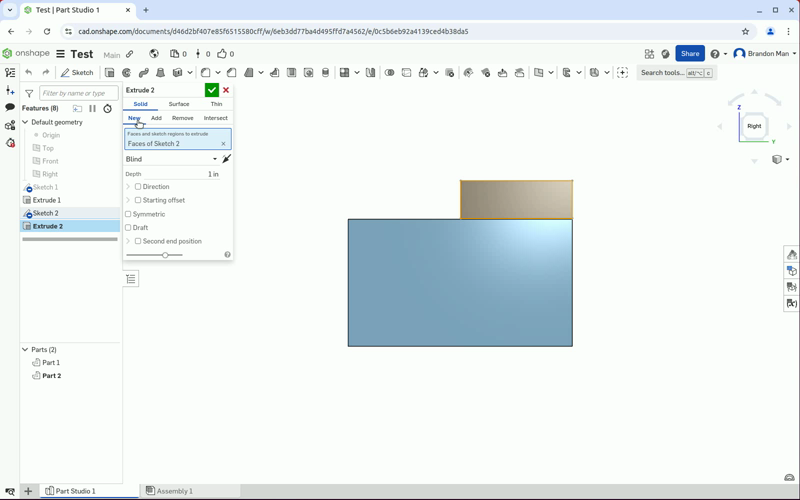
click(137, 120)
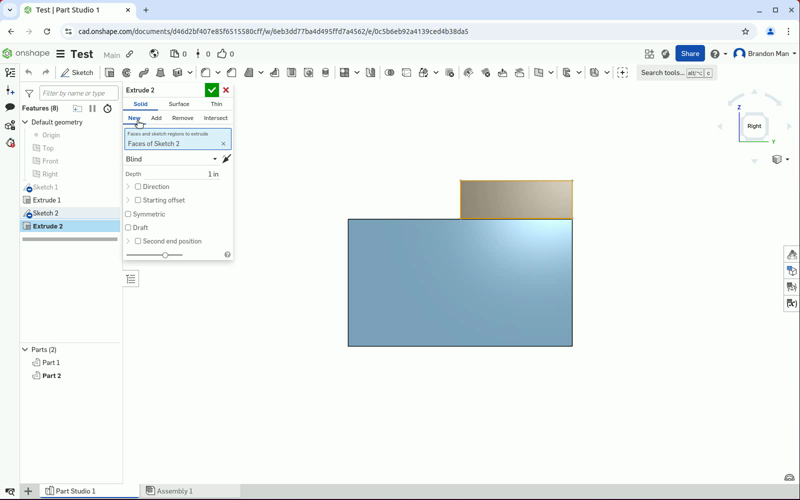
key(tab, 4)
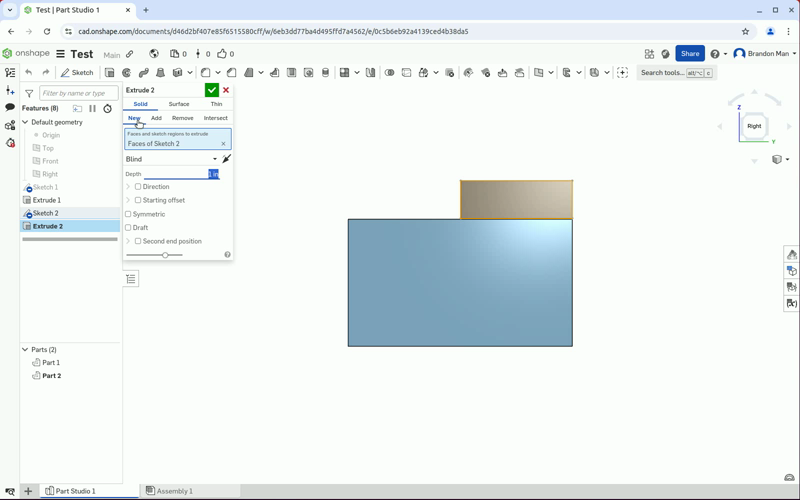
text(8.666)
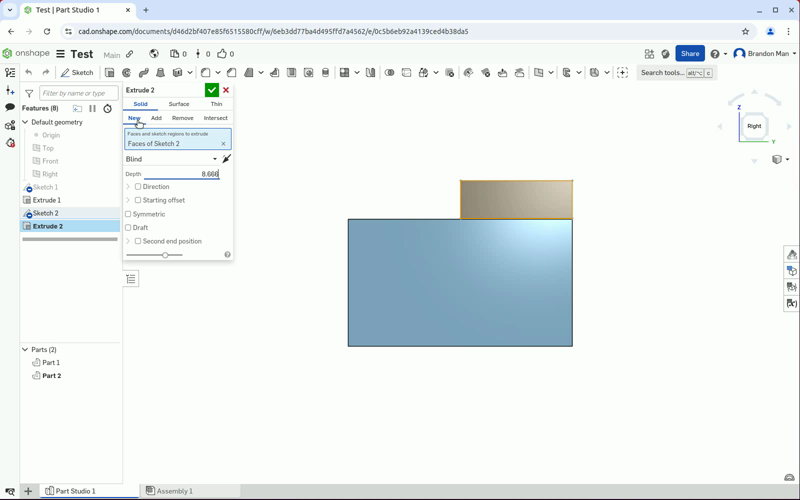
key(enter)
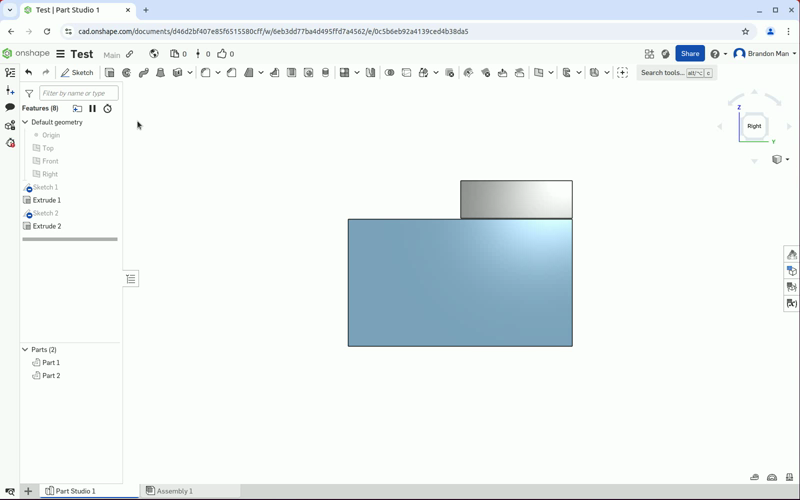
key(shift+h)
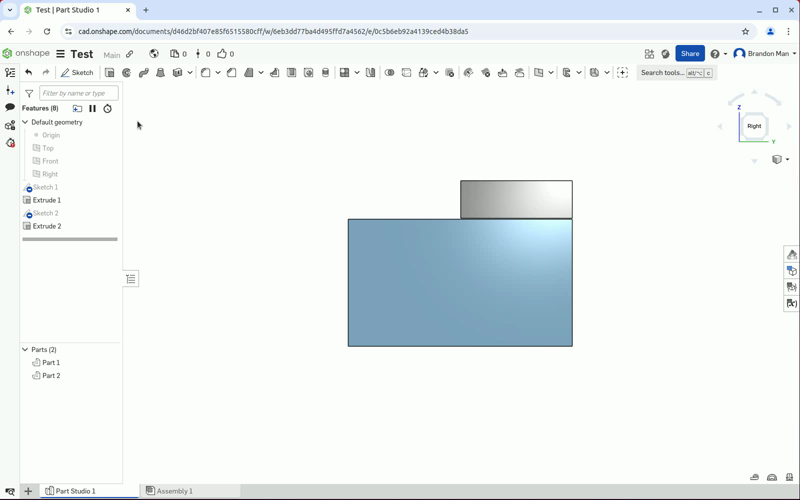
key(shift+h)
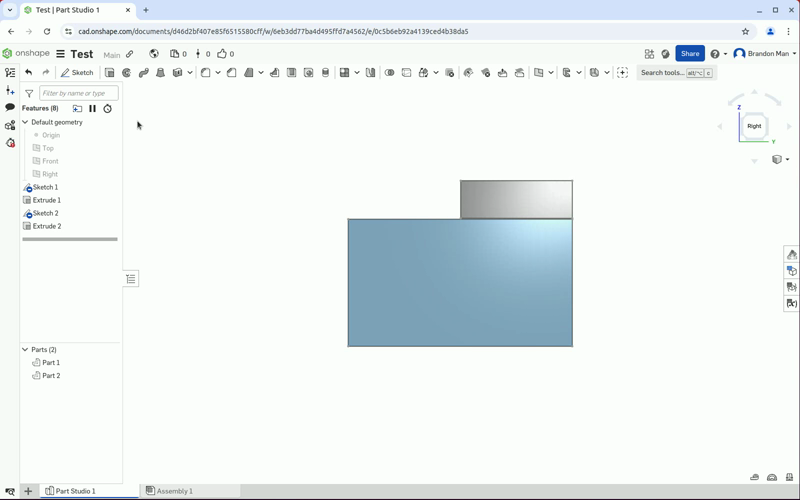
key(shift+7)
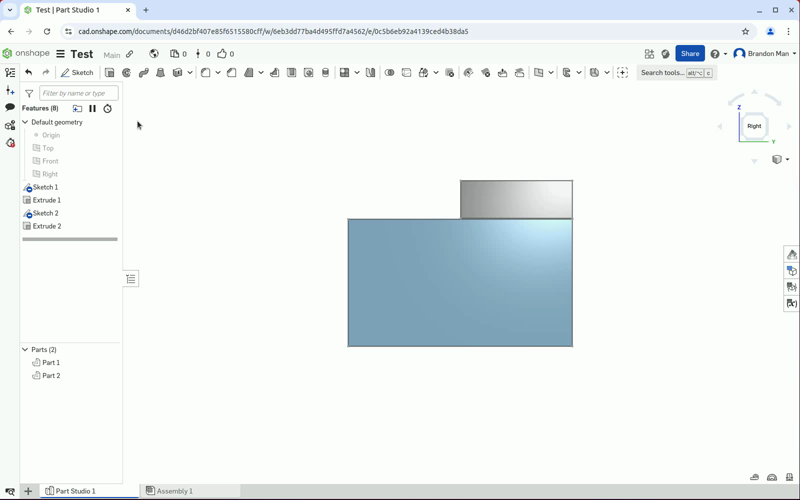
key(right, 2)
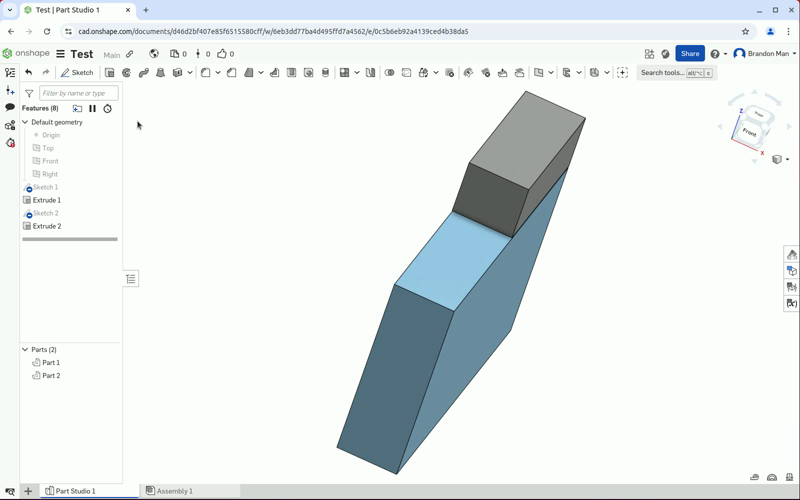
key(down, 2)
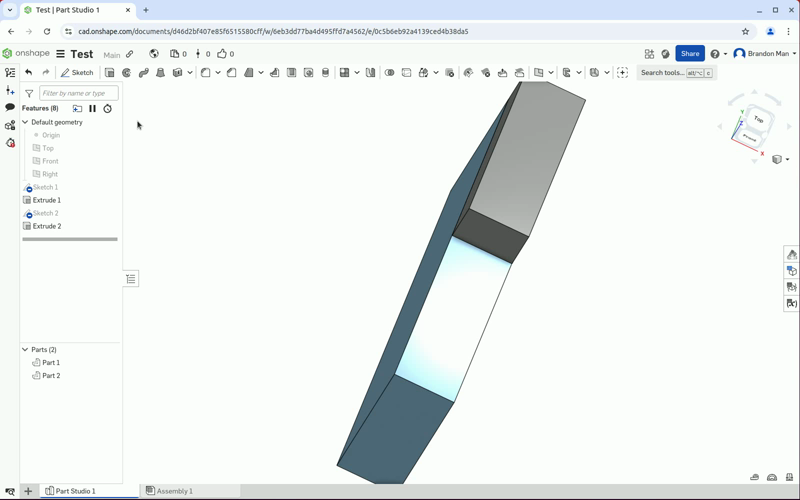
key(up, 2)
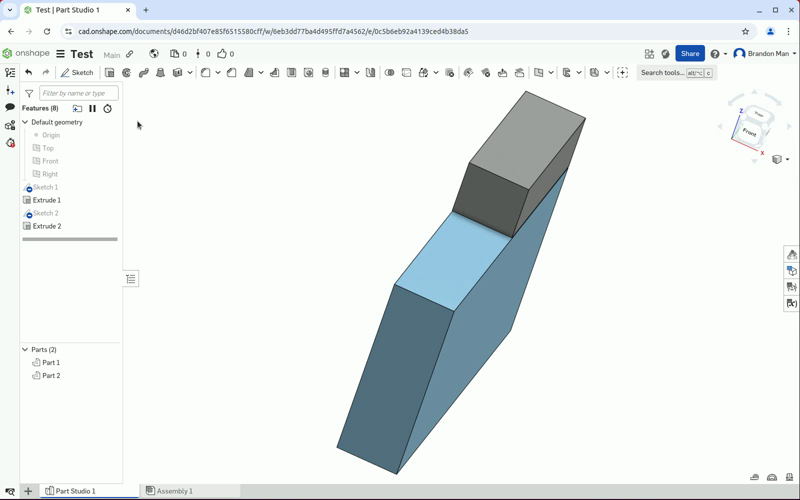
key(left, 2)
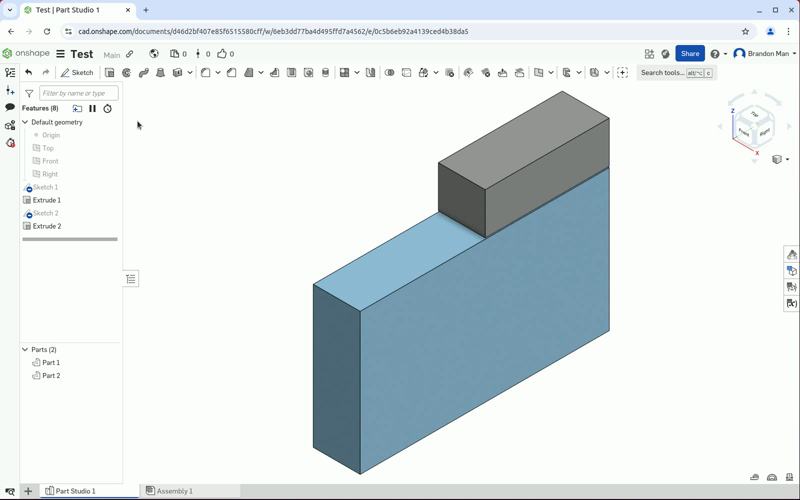
mouse_move(73, 189)
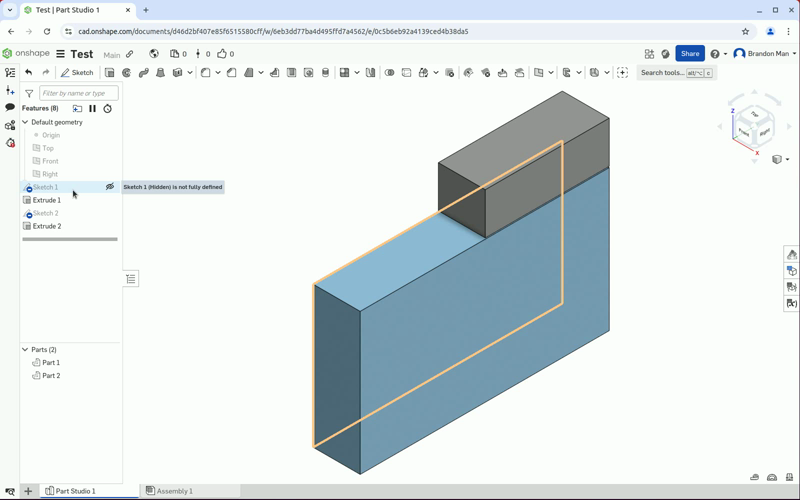
click(73, 189)